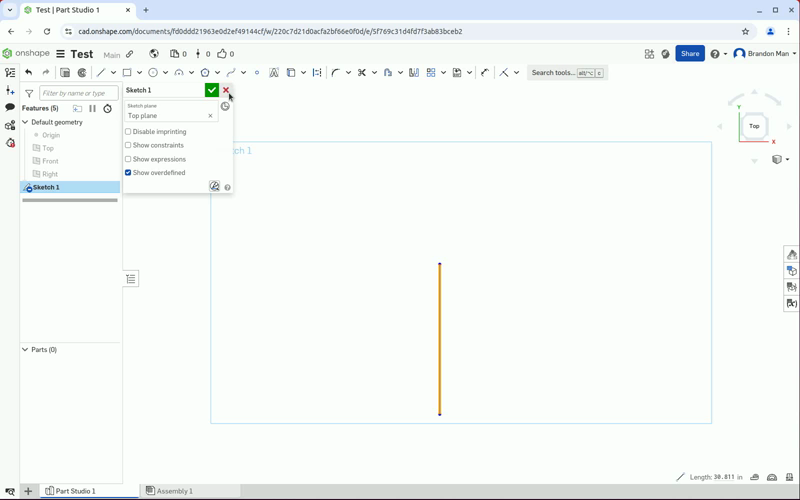
key(shift+h)
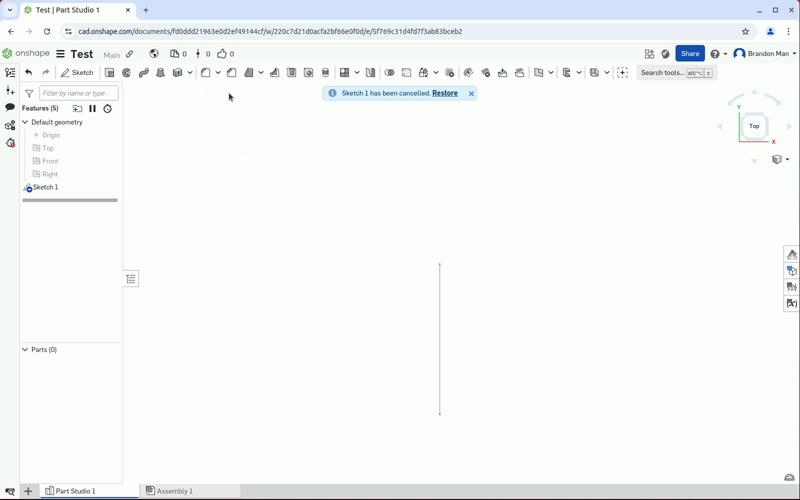
key(shift+s)
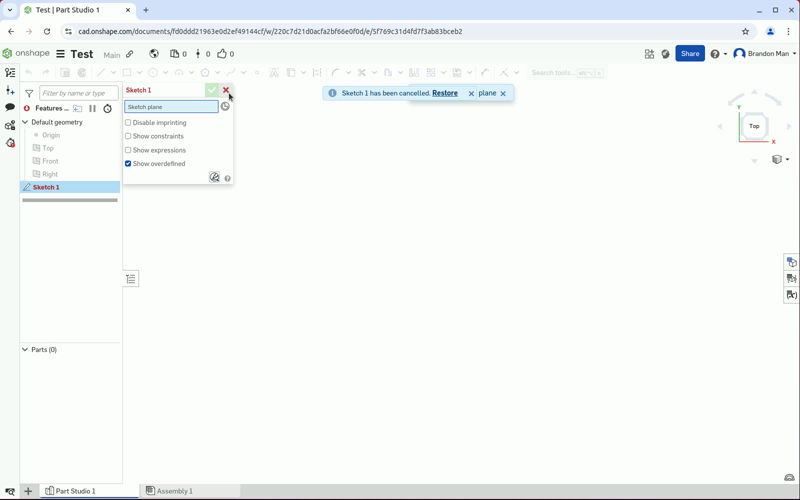
mouse_move(73, 150)
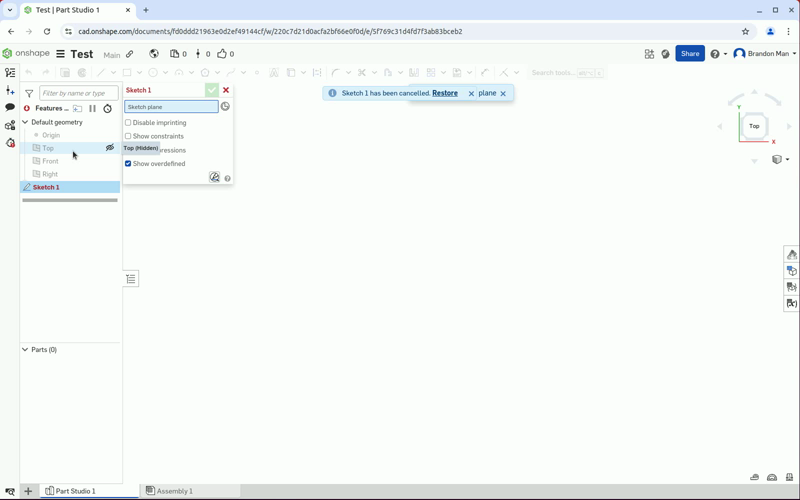
click(73, 150)
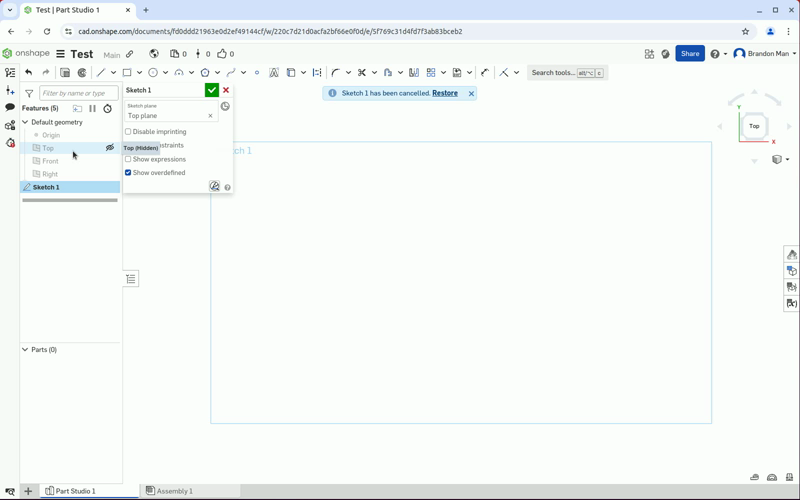
mouse_move(73, 352)
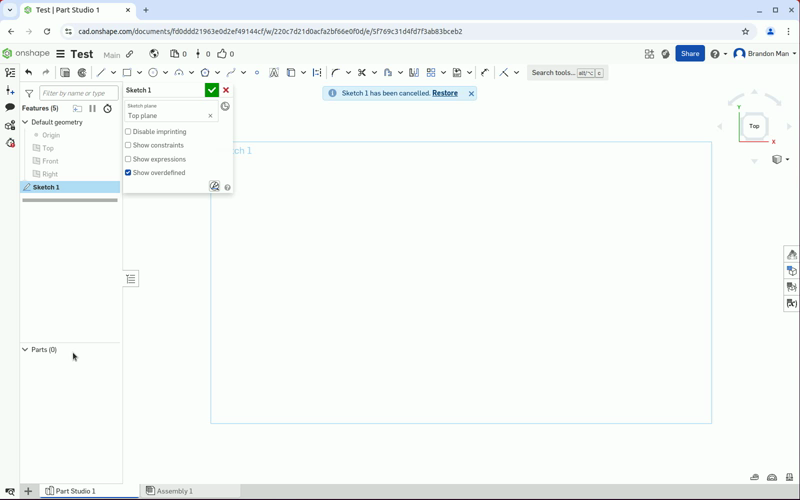
key(y)
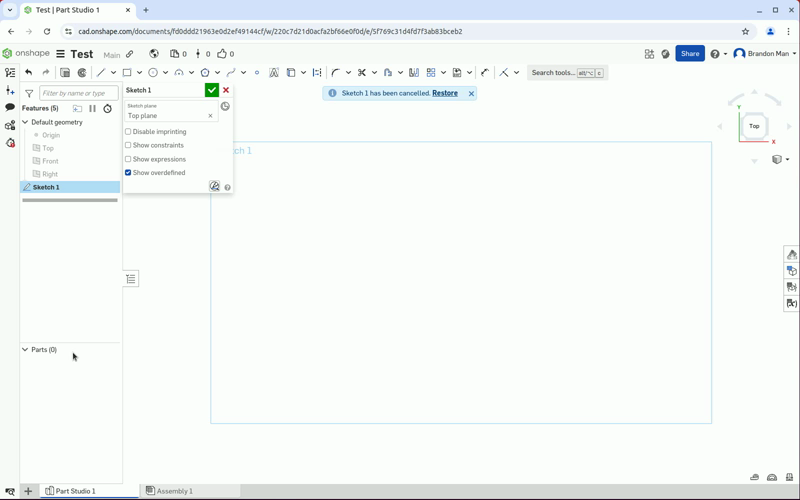
key(l)
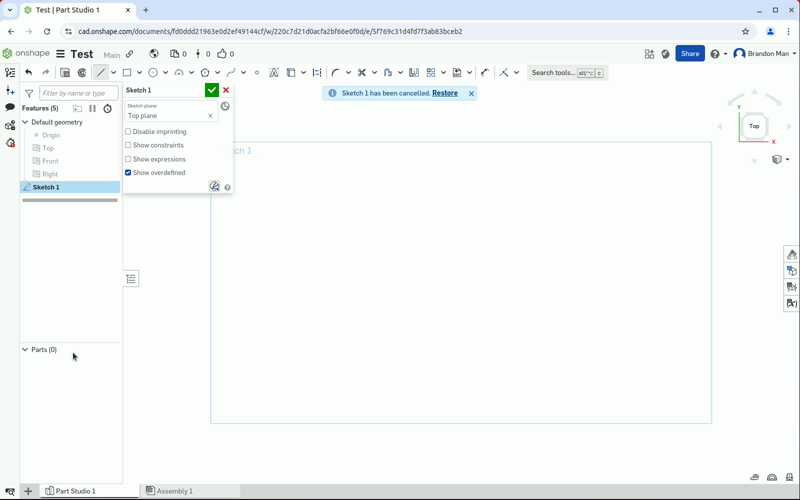
key_down(shift)
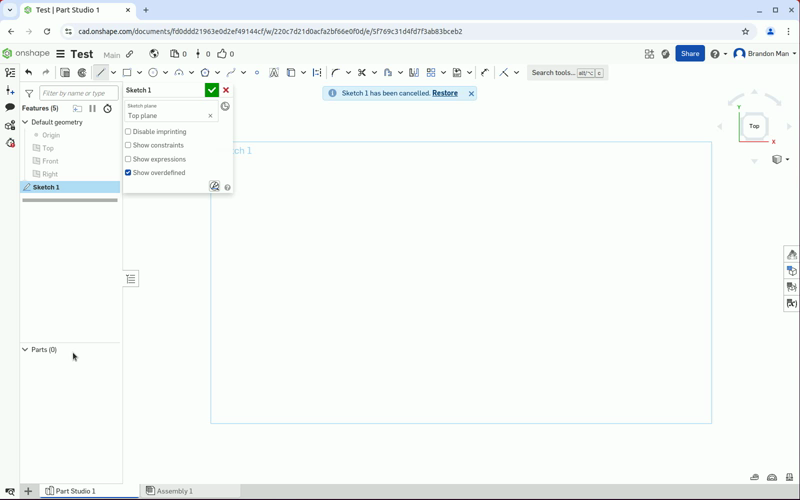
mouse_move(348, 395)
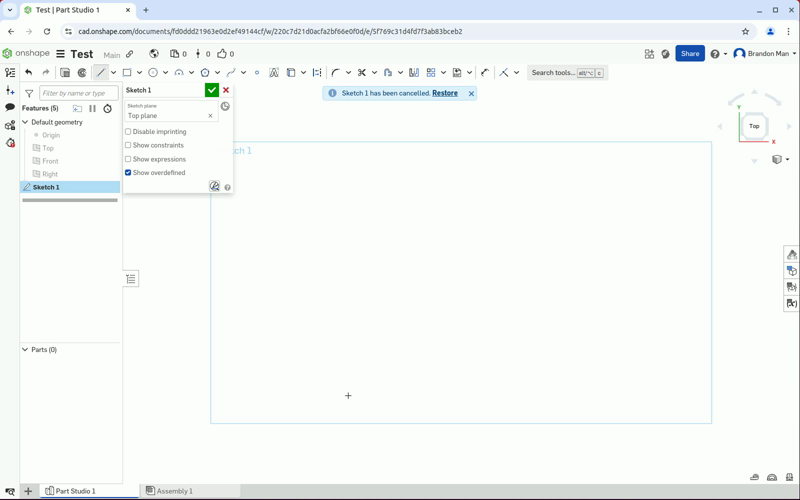
click(348, 395)
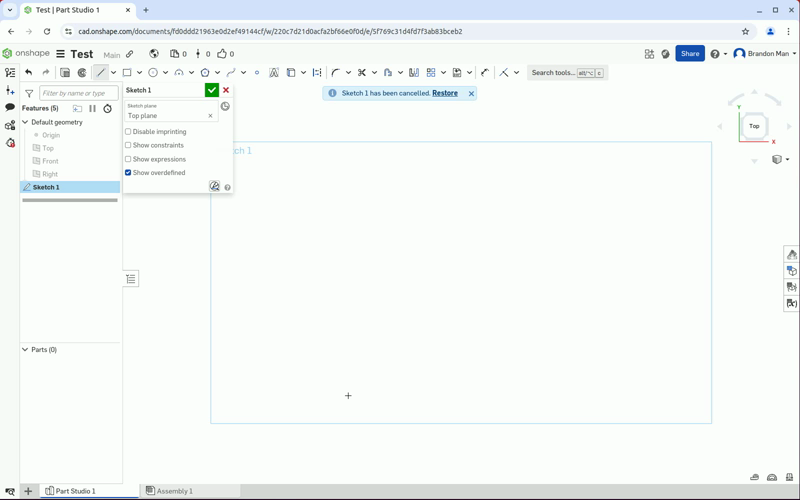
key_up(shift)
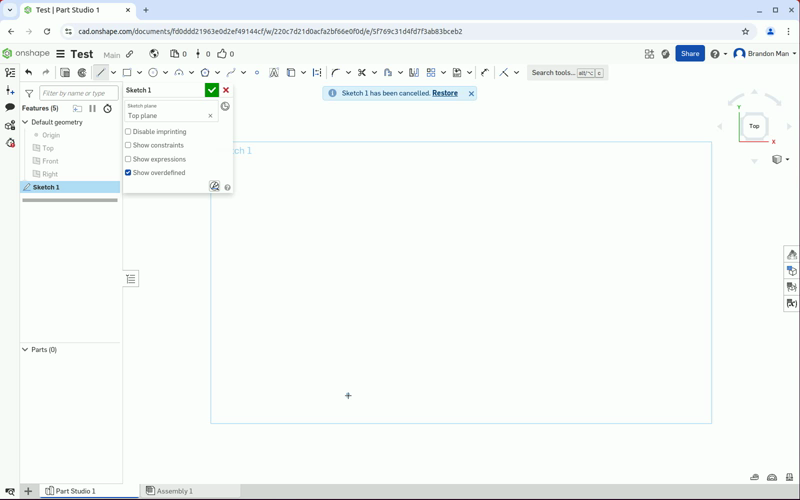
key_down(shift)
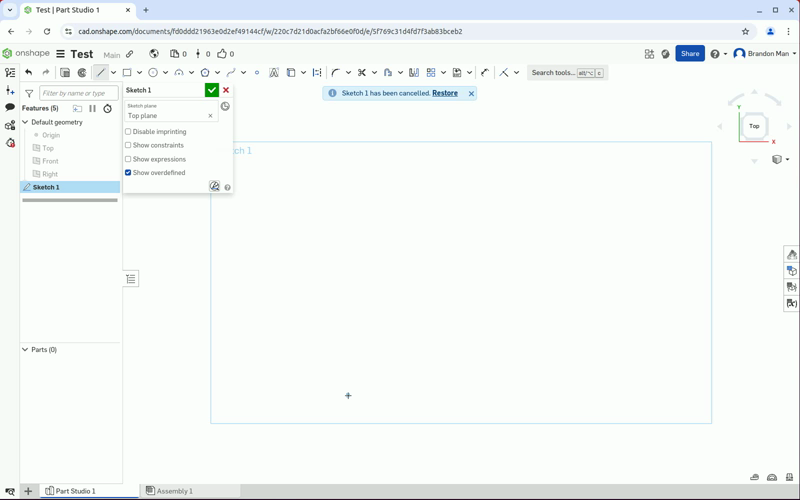
mouse_move(572, 395)
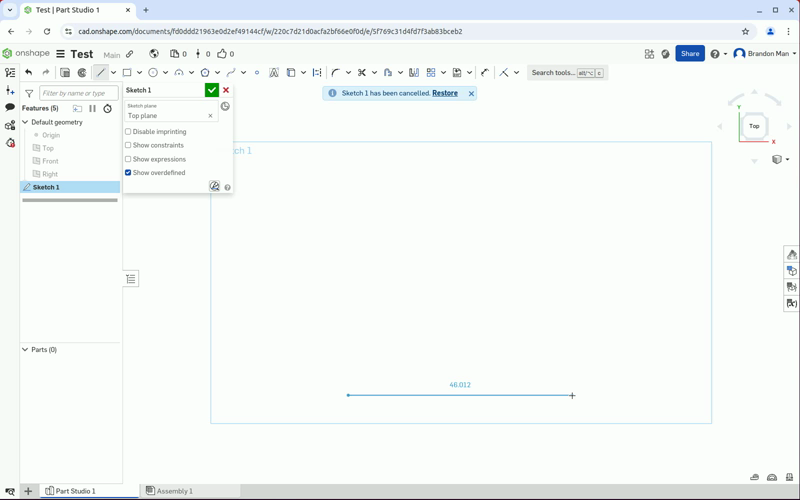
click(572, 395)
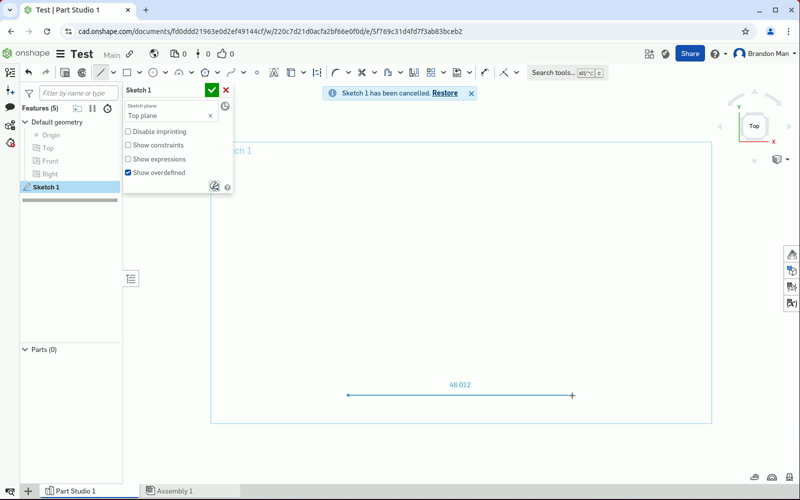
key_up(shift)
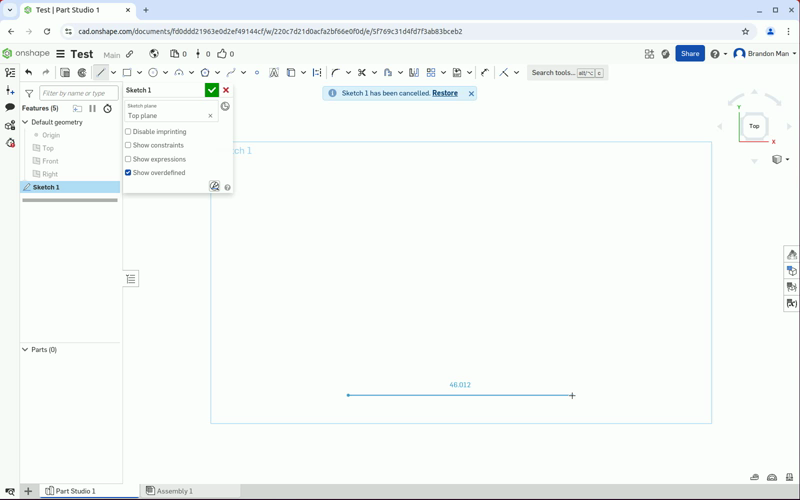
key_down(shift)
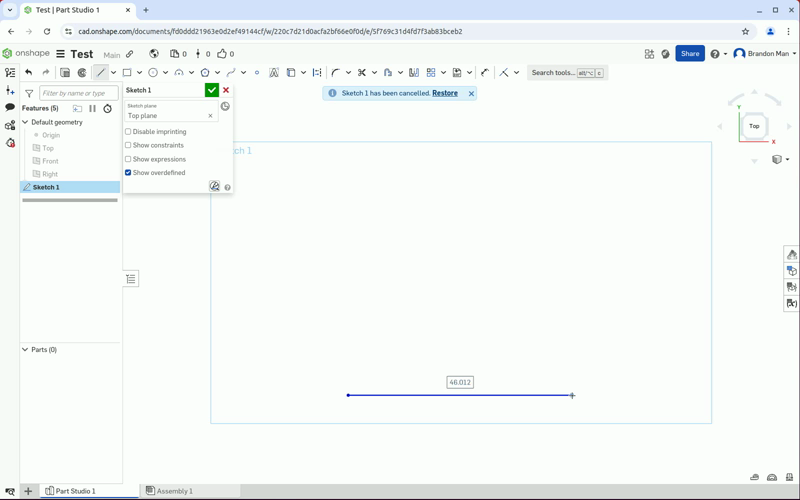
mouse_move(572, 171)
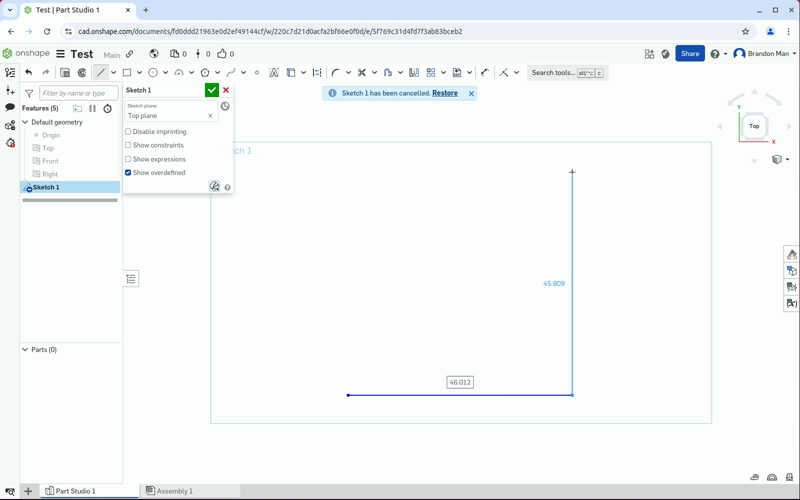
click(572, 171)
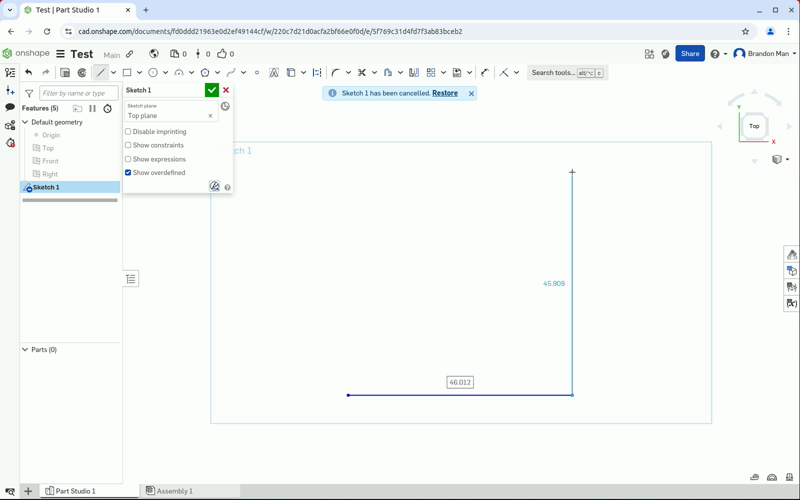
key_up(shift)
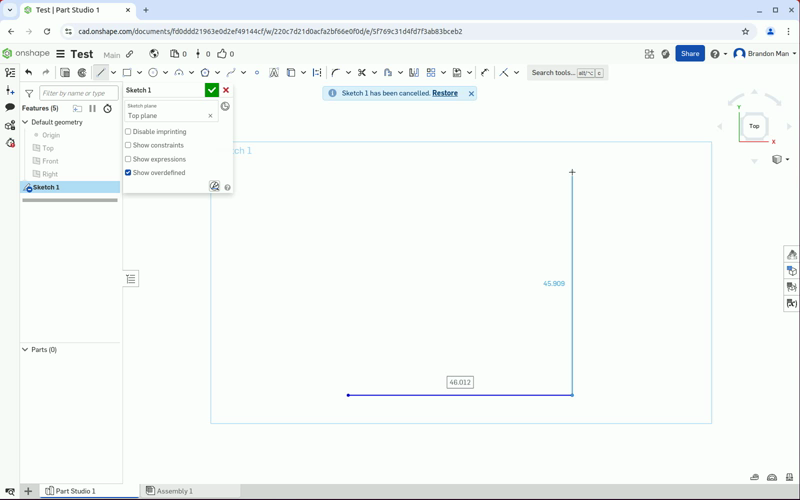
key_down(shift)
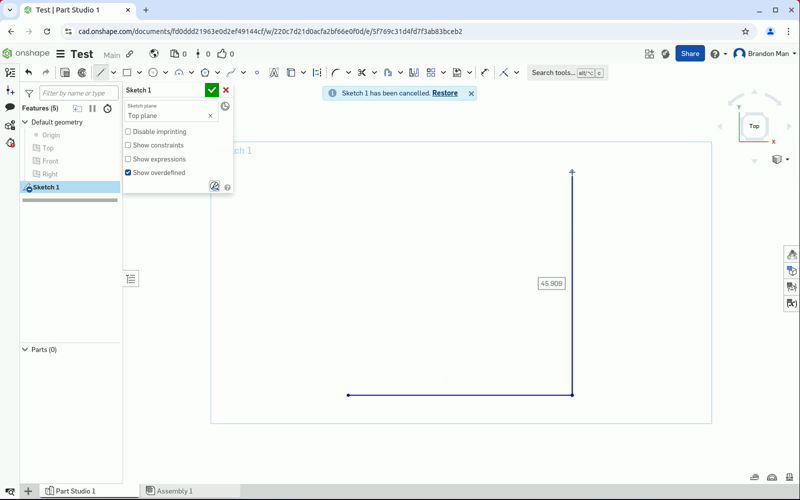
mouse_move(348, 171)
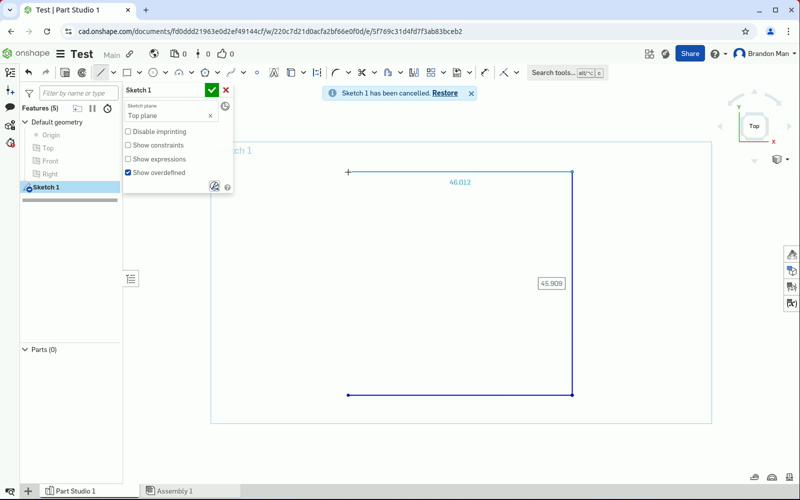
click(348, 171)
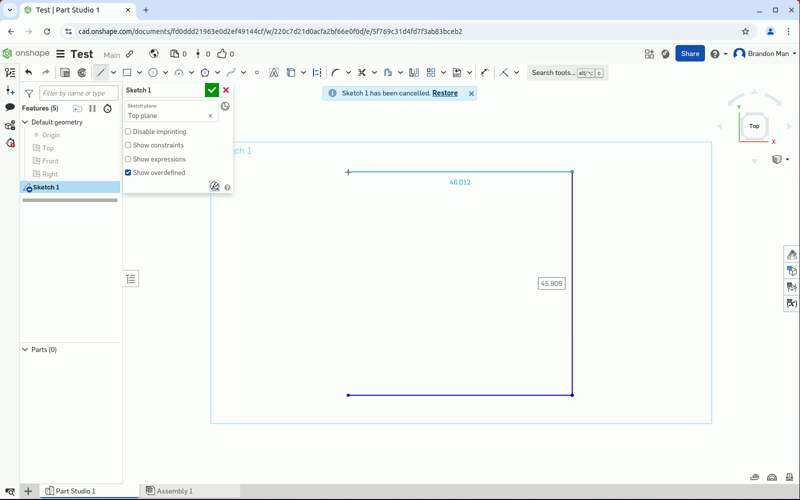
key_up(shift)
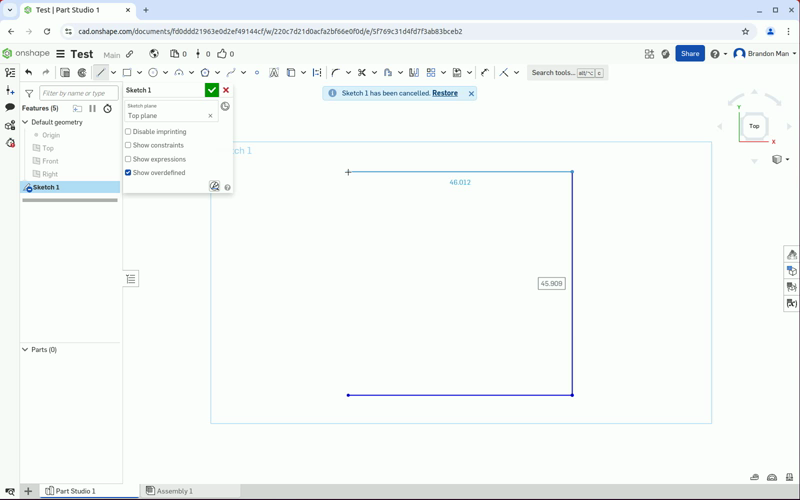
key_down(shift)
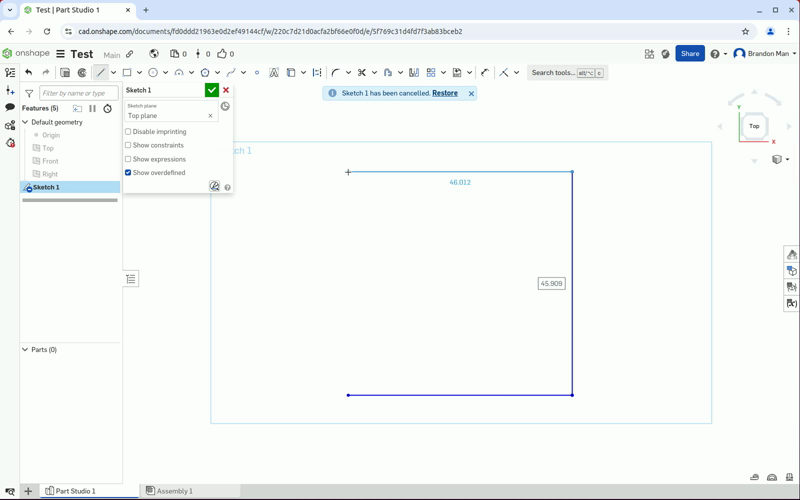
mouse_move(348, 395)
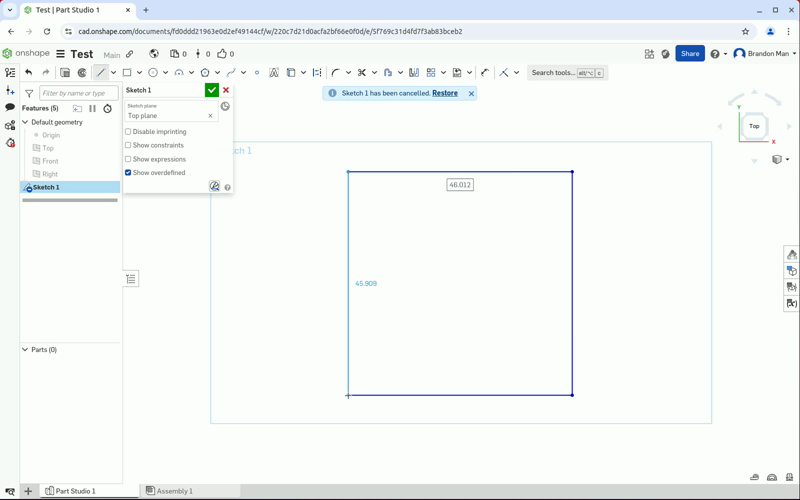
key_up(shift)
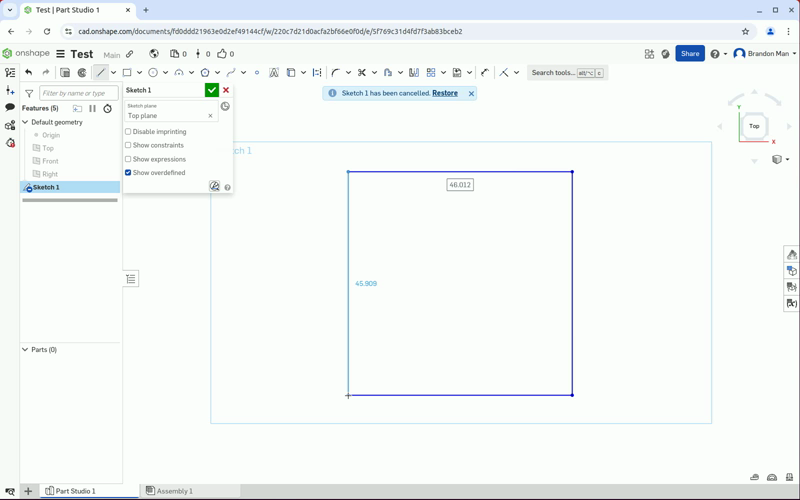
click(348, 395)
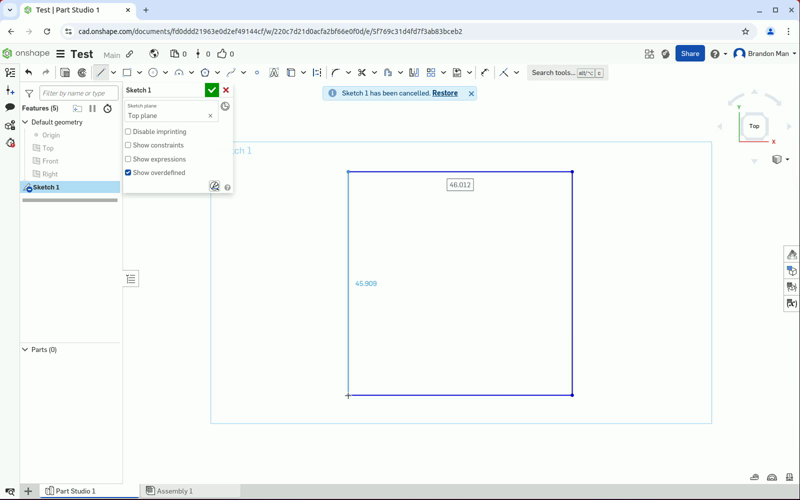
key(esc)
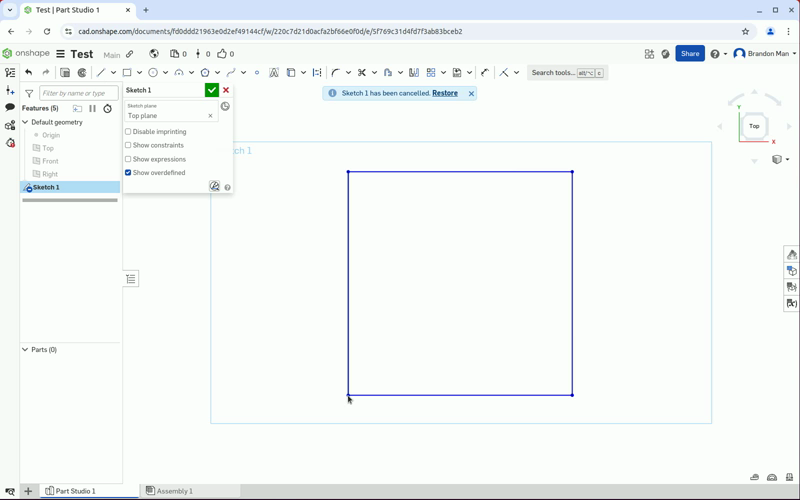
mouse_move(496, 221)
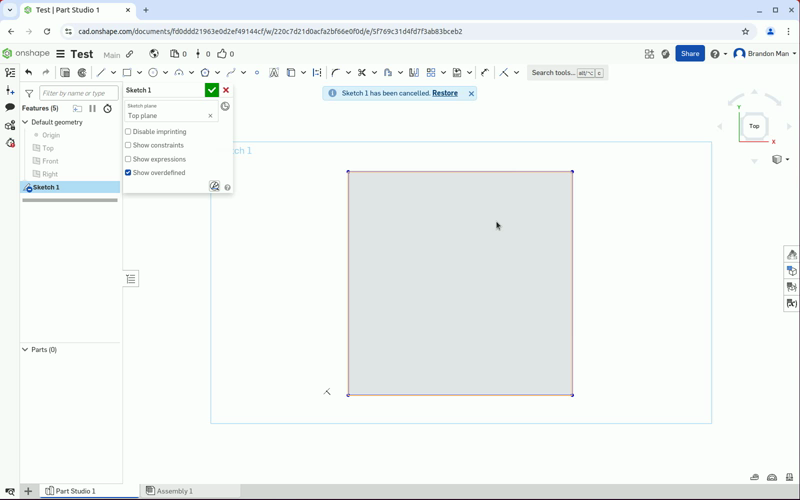
click(496, 221)
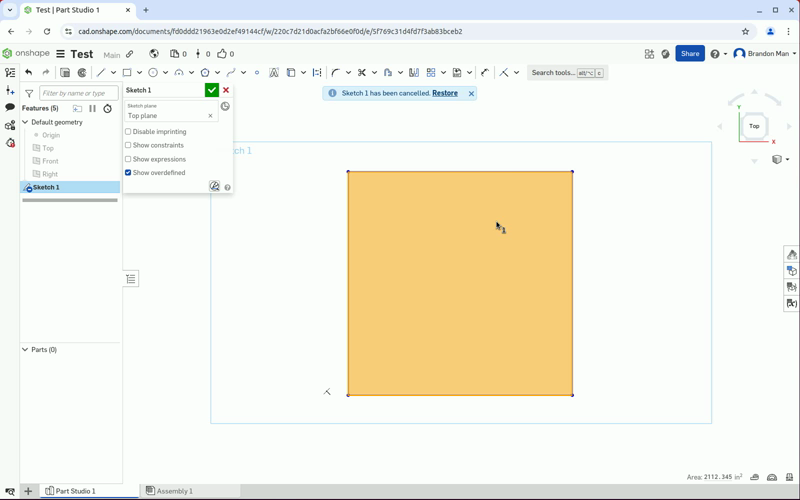
mouse_move(73, 352)
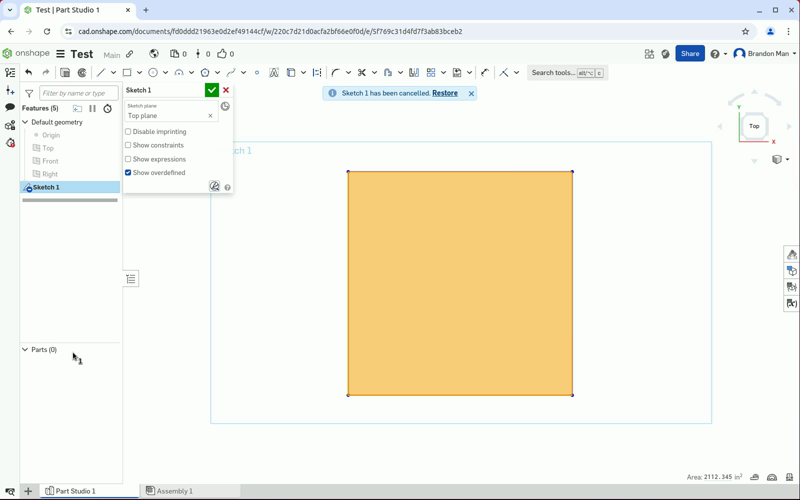
key(shift+y)
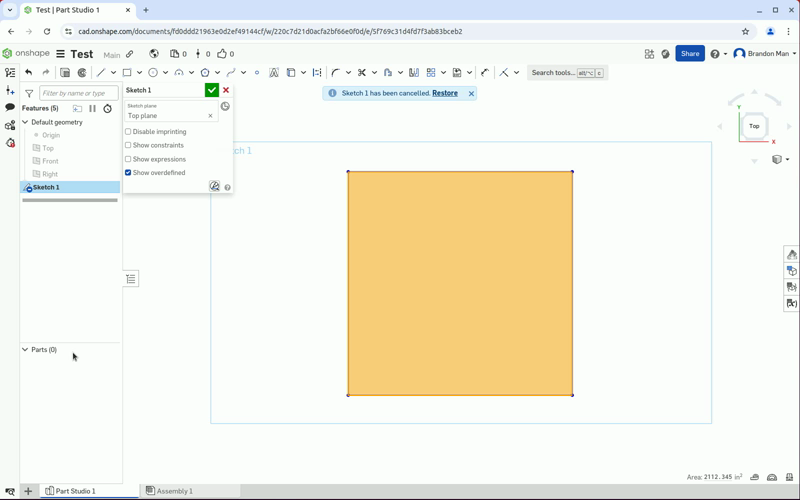
key(shift+e)
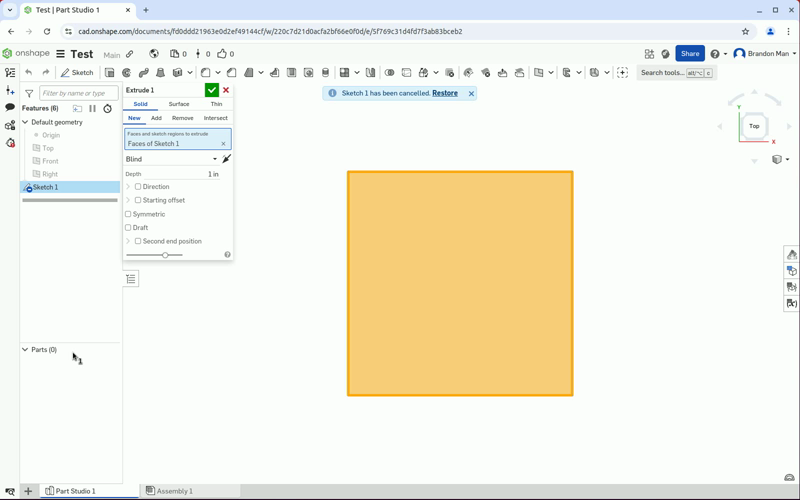
mouse_move(143, 106)
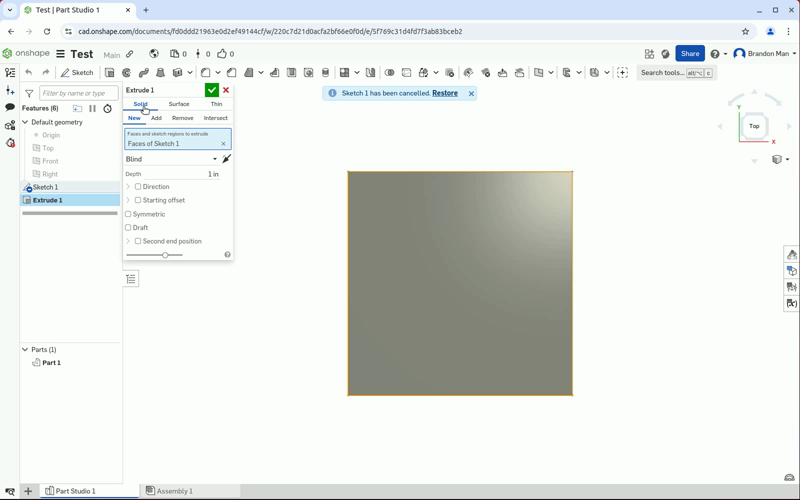
click(143, 106)
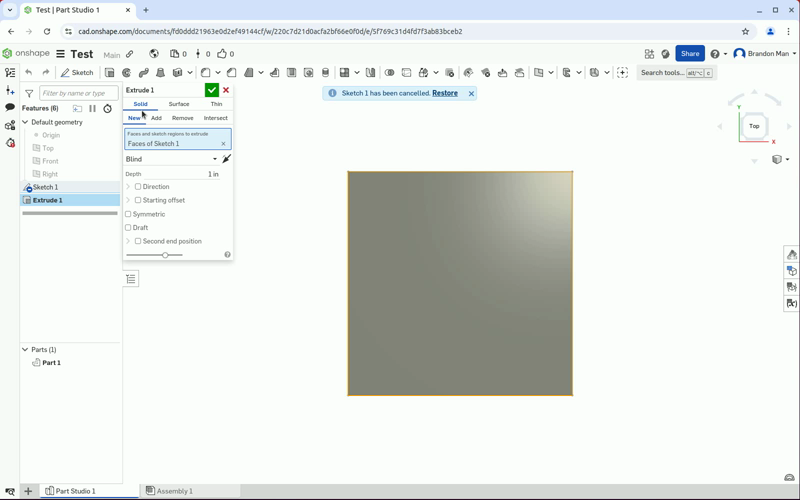
mouse_move(137, 120)
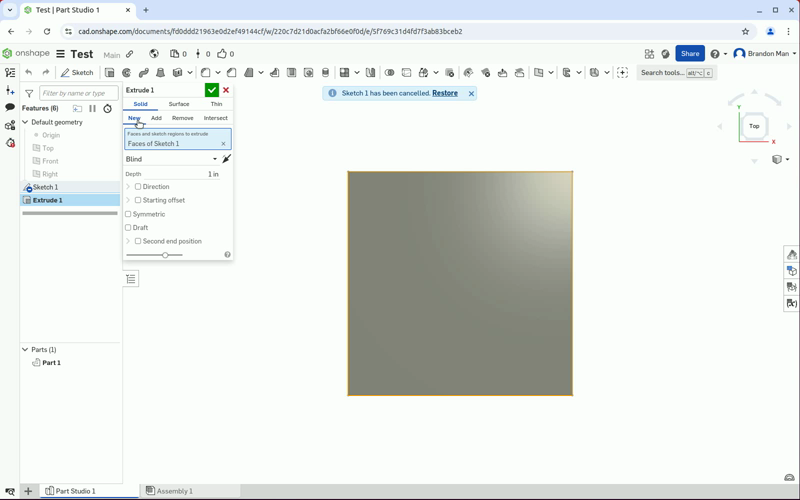
click(137, 120)
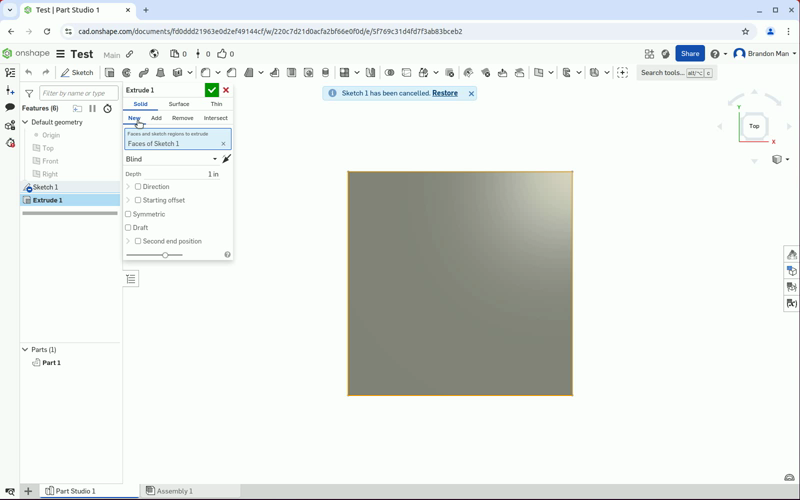
key(tab, 4)
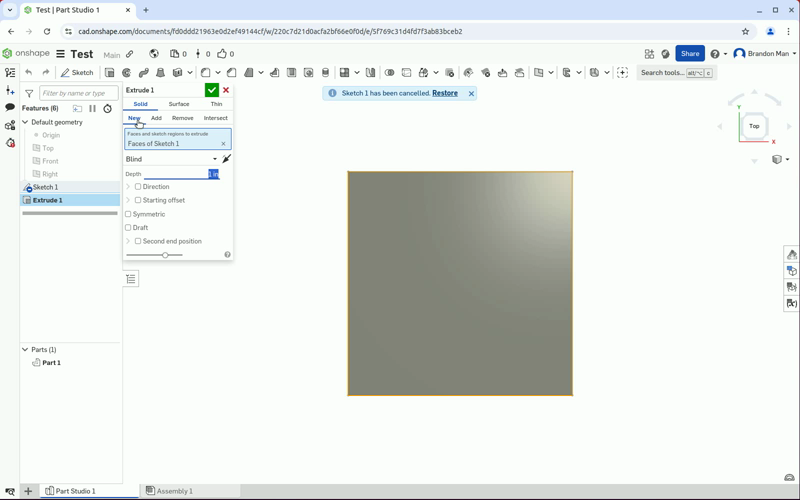
text(11.073)
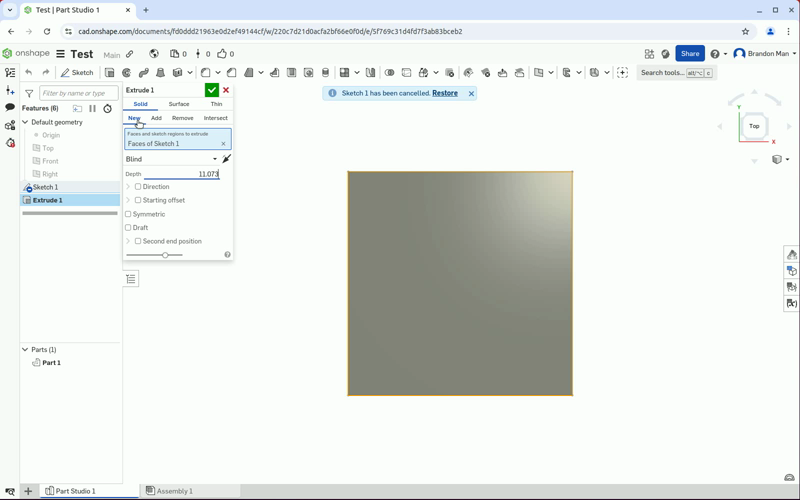
key(enter)
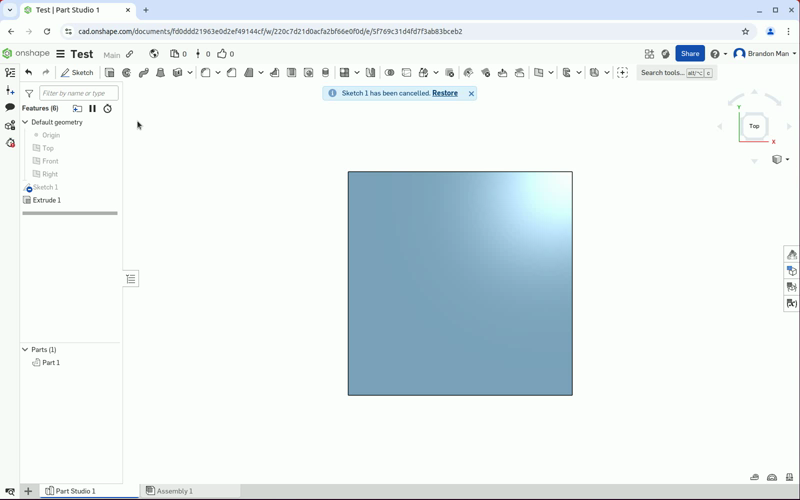
key(shift+h)
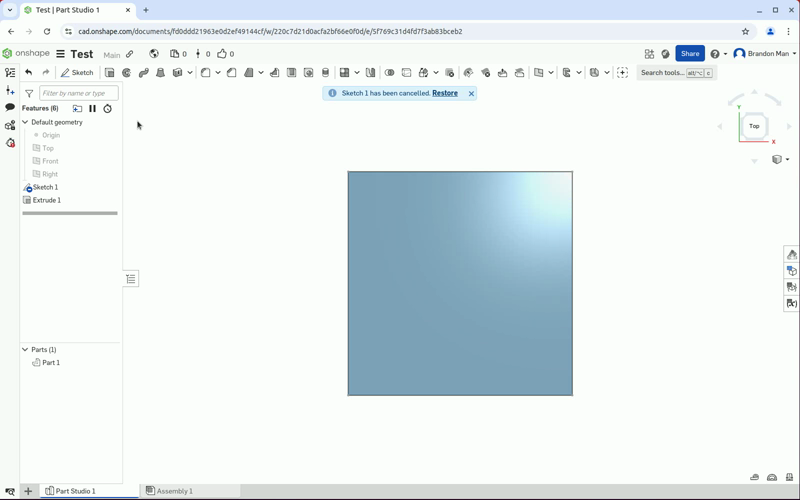
key(shift+h)
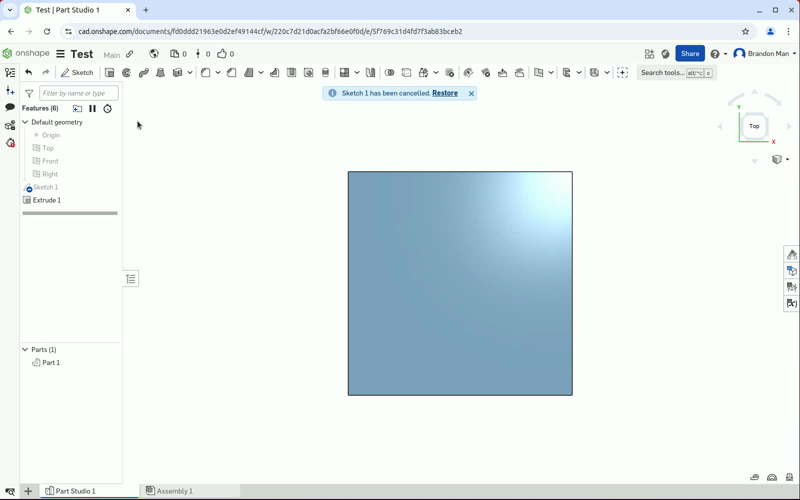
mouse_move(73, 189)
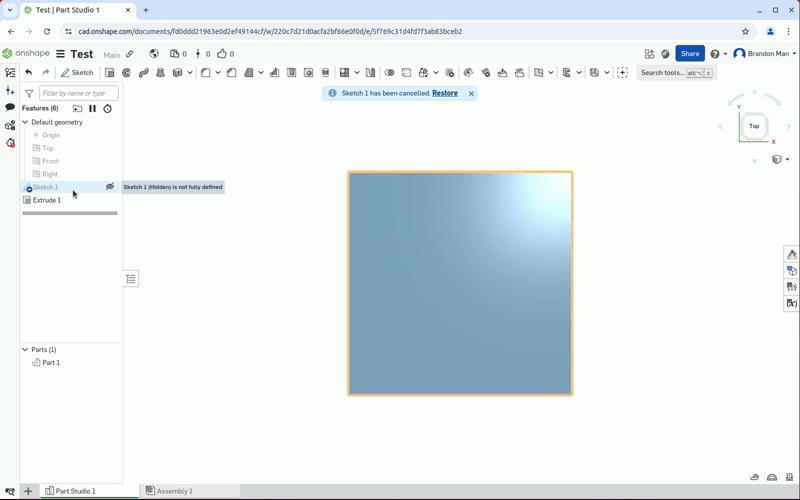
click(73, 189)
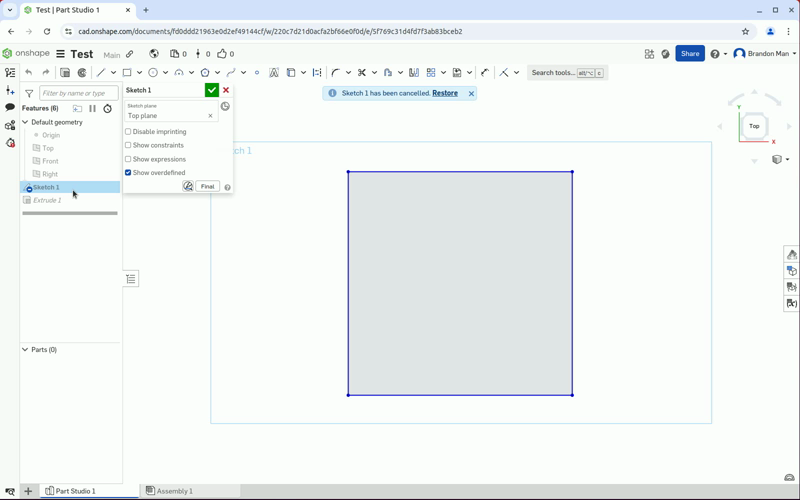
mouse_move(229, 92)
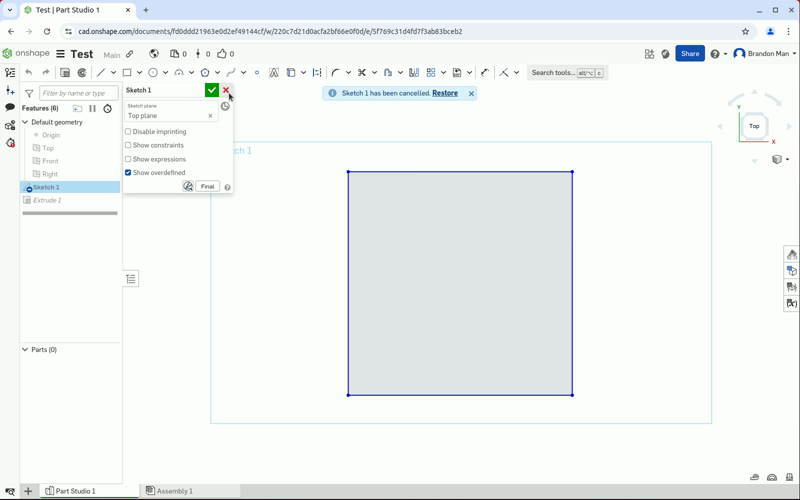
click(229, 92)
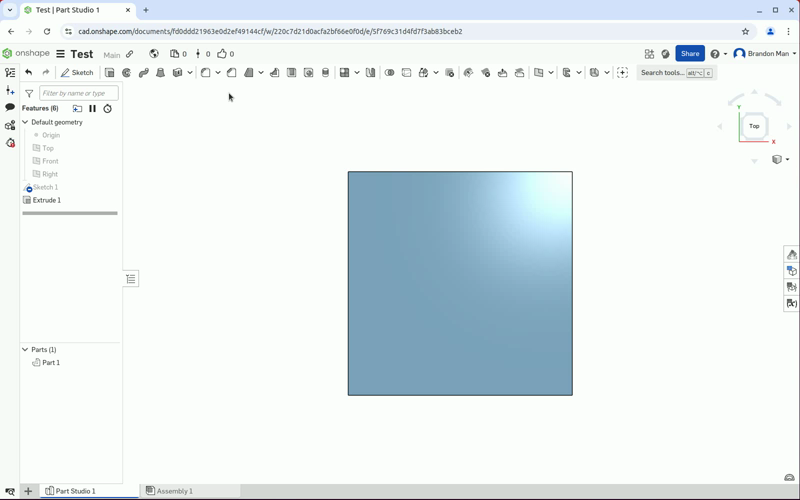
mouse_move(541, 75)
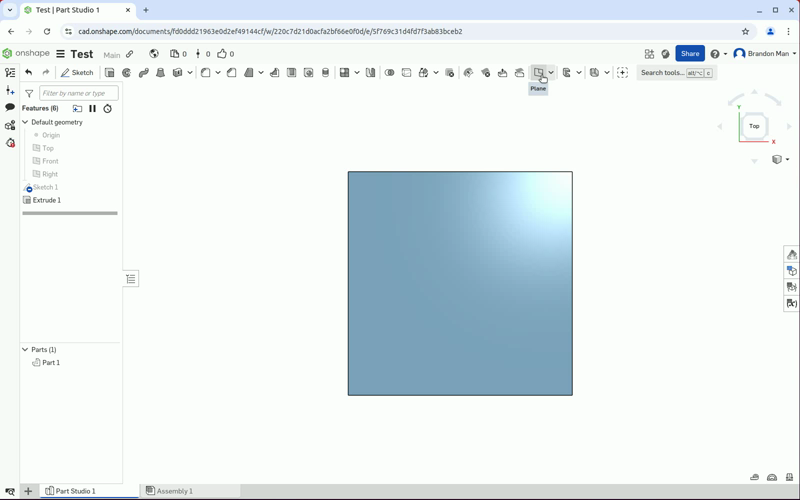
click(541, 75)
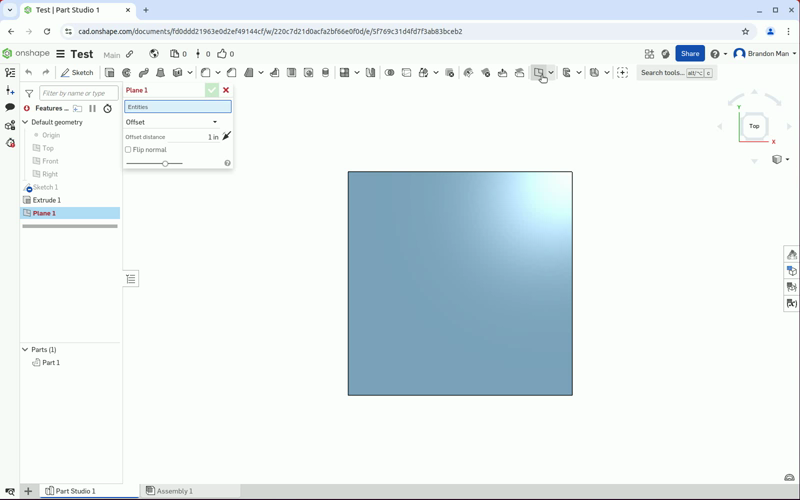
mouse_move(73, 150)
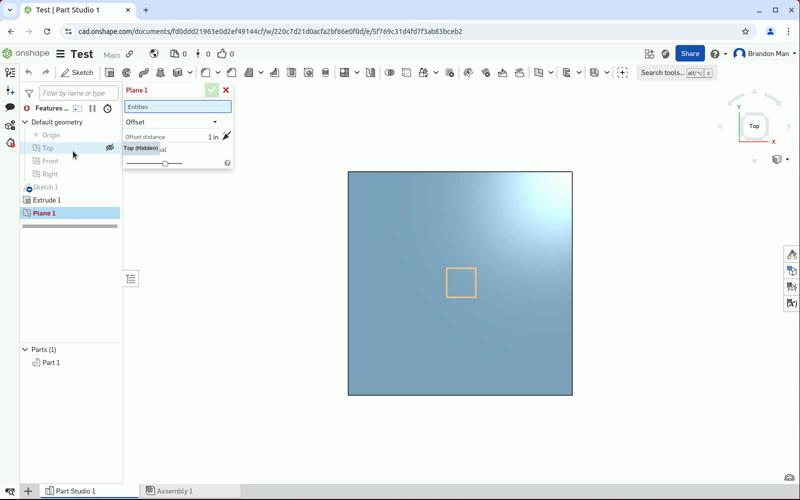
click(73, 150)
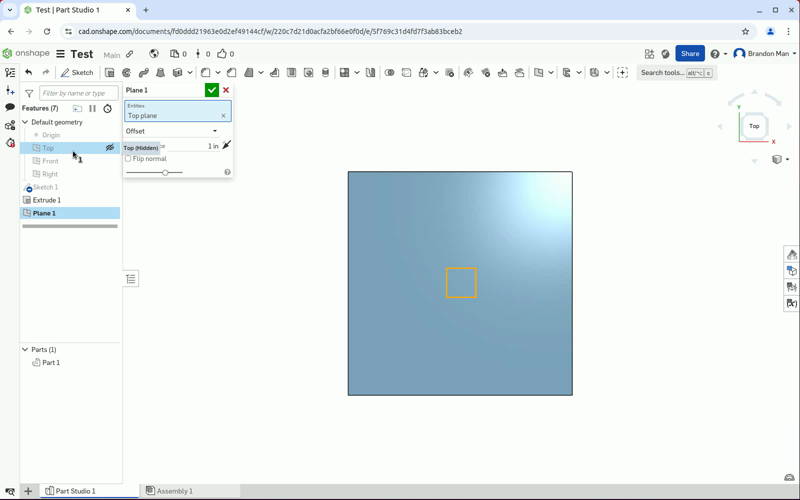
key(tab, 2)
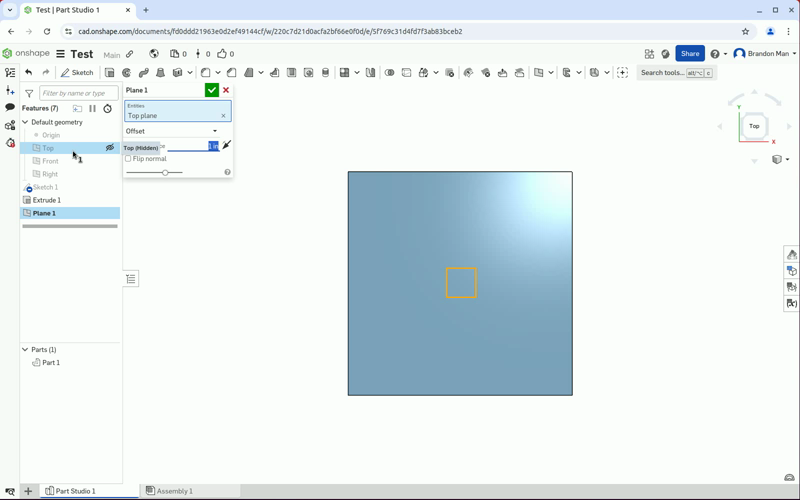
text(11.061)
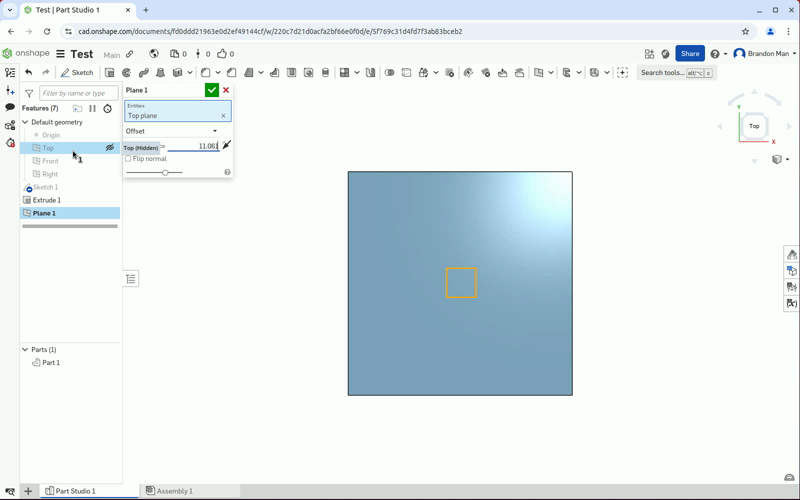
key(enter, 2)
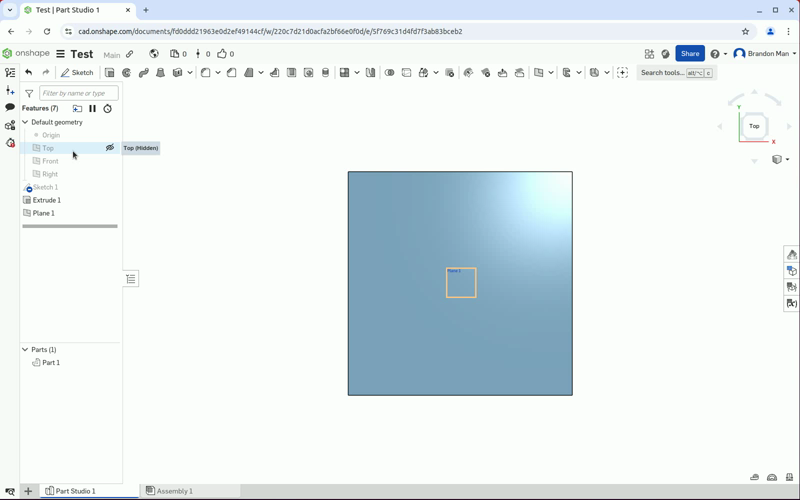
key(shift+s)
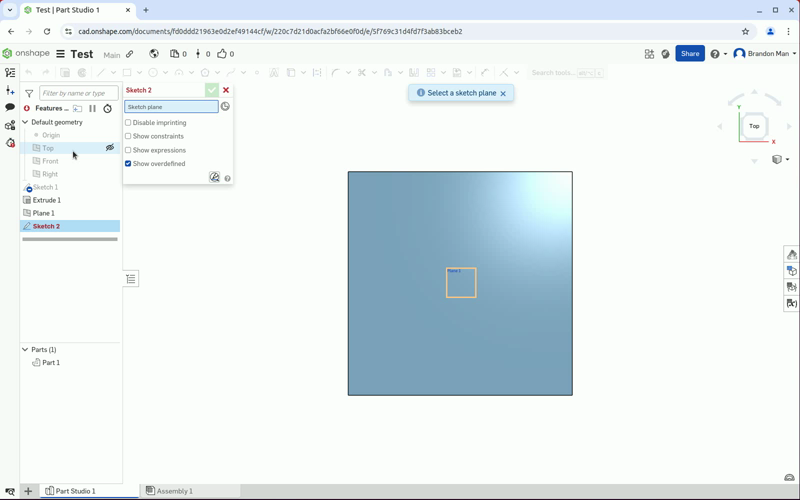
mouse_move(73, 215)
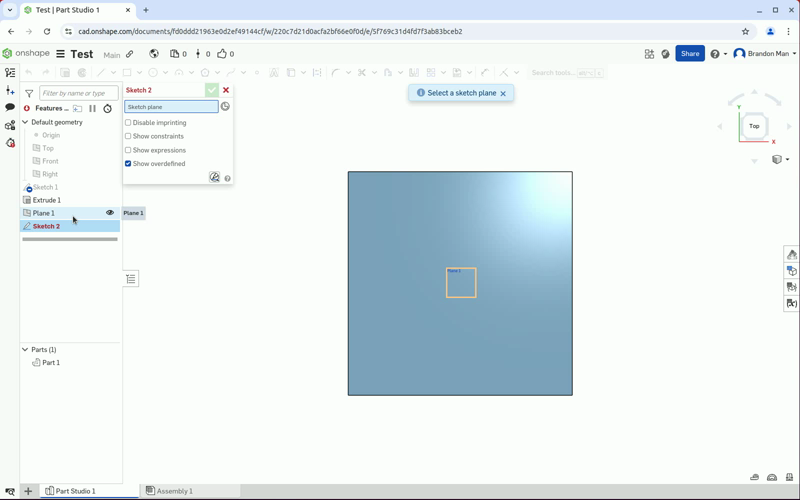
click(73, 215)
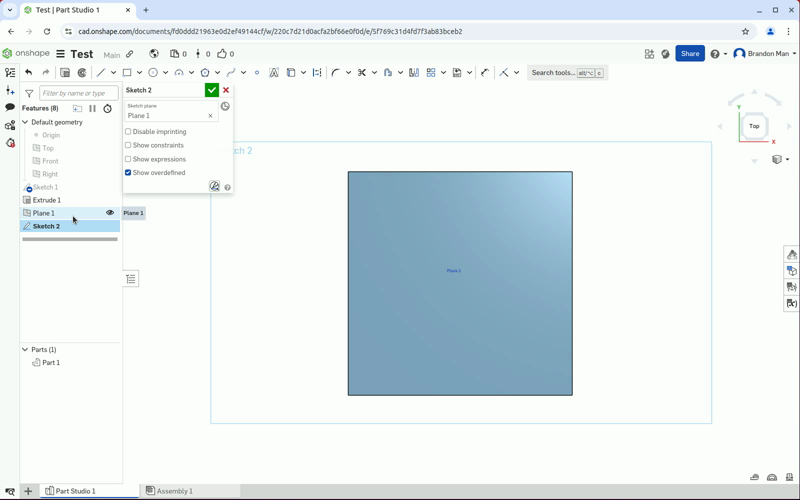
mouse_move(73, 352)
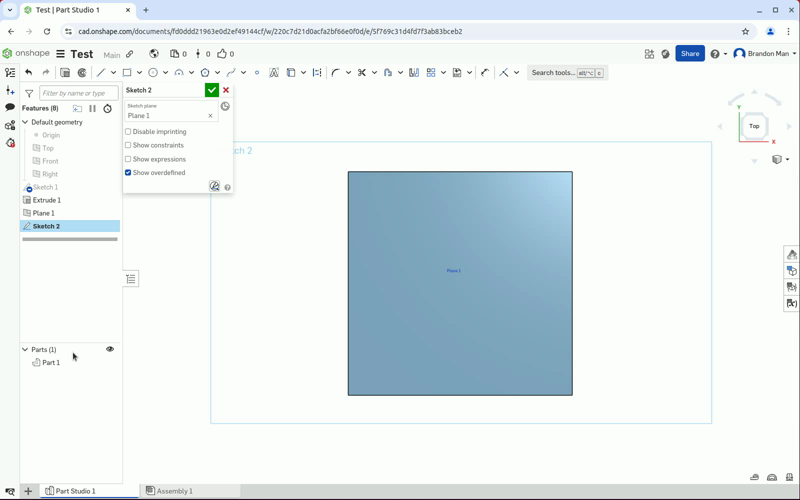
key(y)
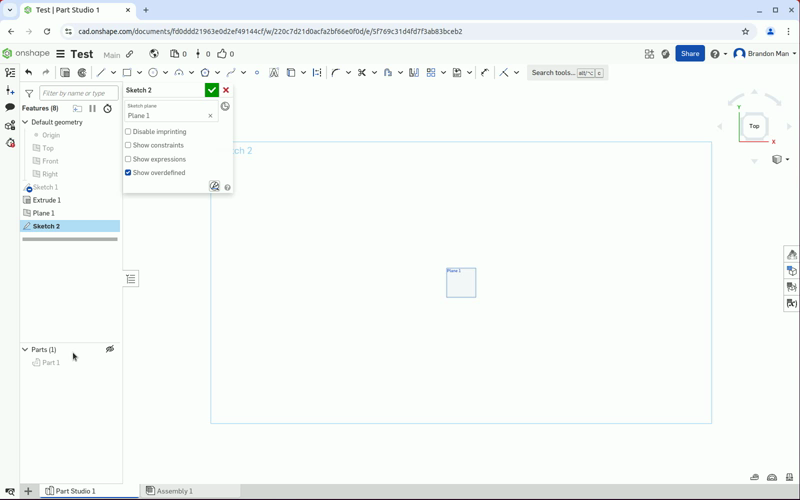
key(l)
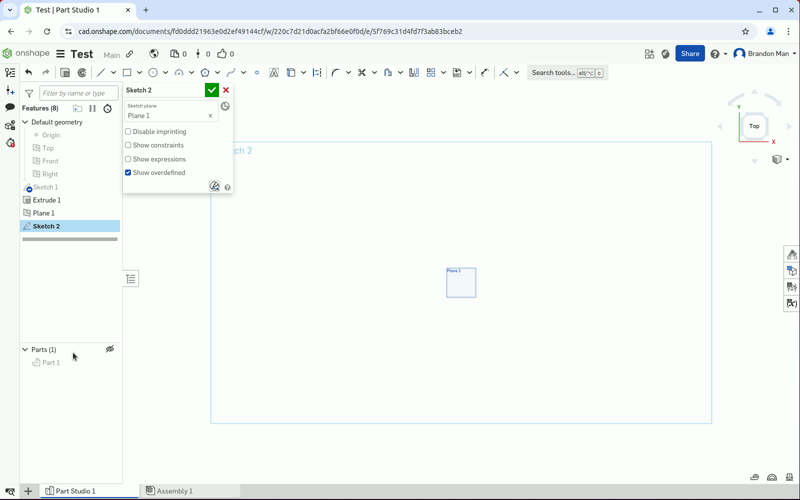
key_down(shift)
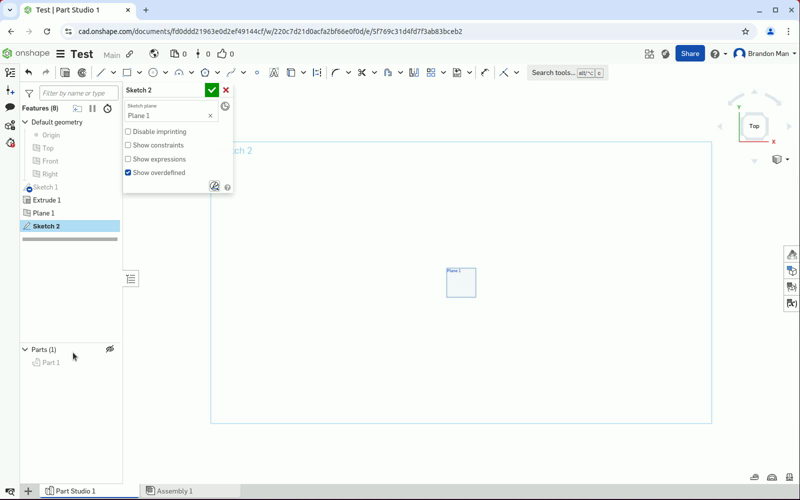
mouse_move(349, 394)
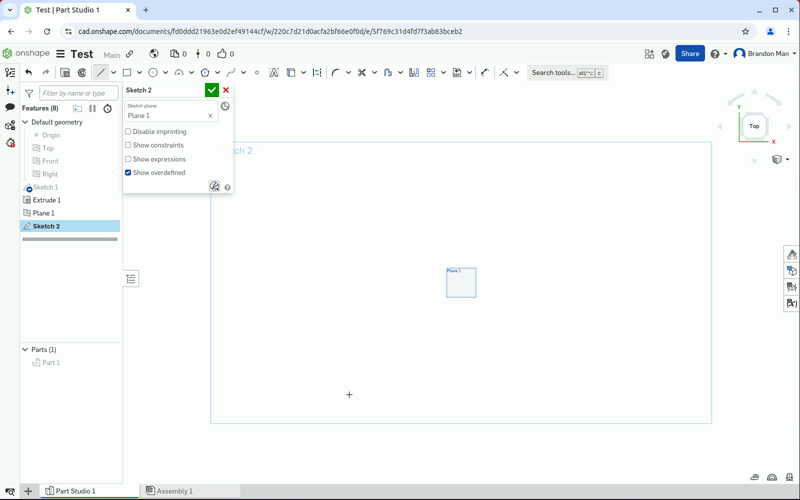
click(349, 394)
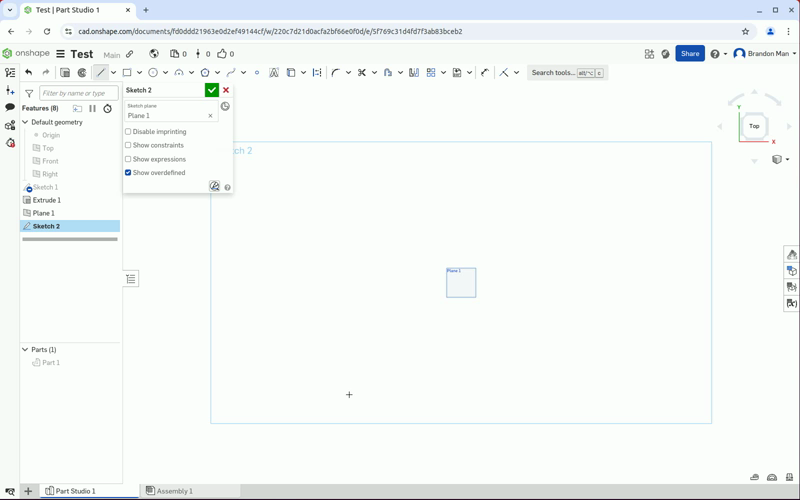
key_up(shift)
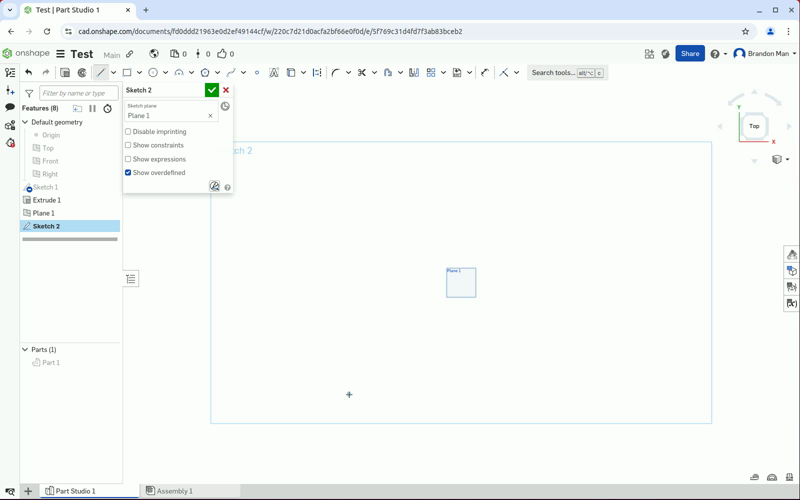
key_down(shift)
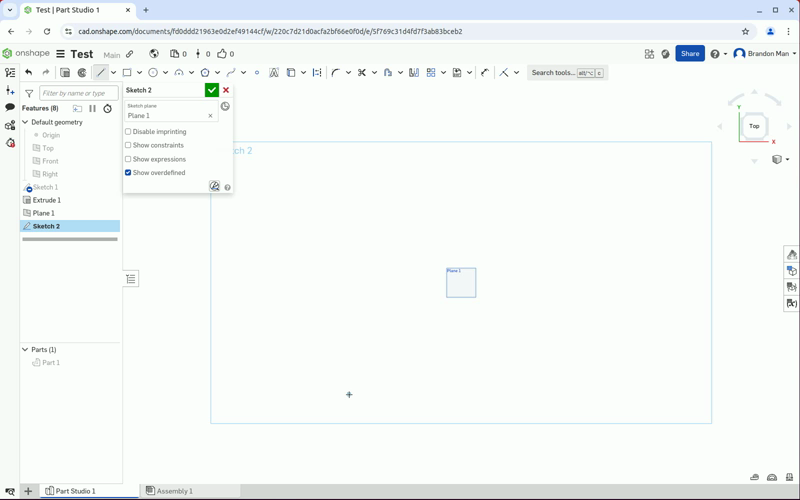
mouse_move(569, 394)
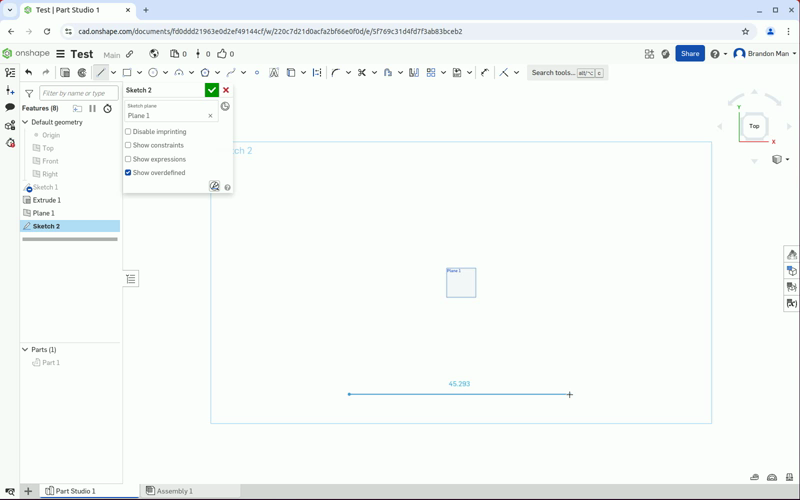
click(569, 394)
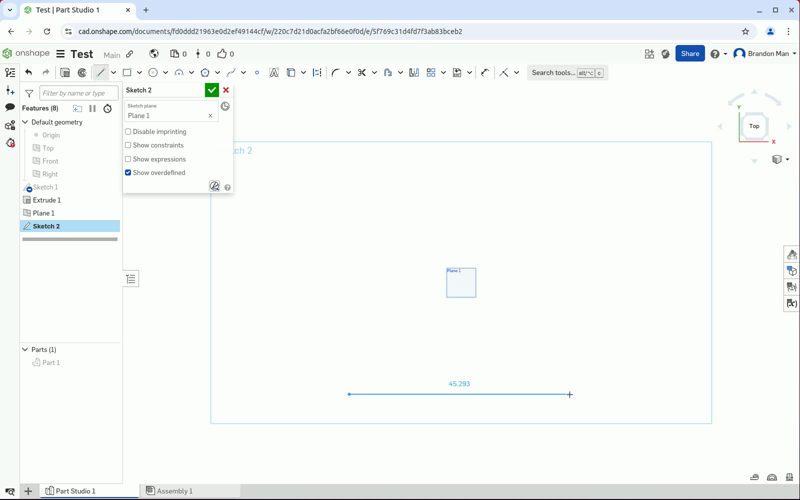
key_up(shift)
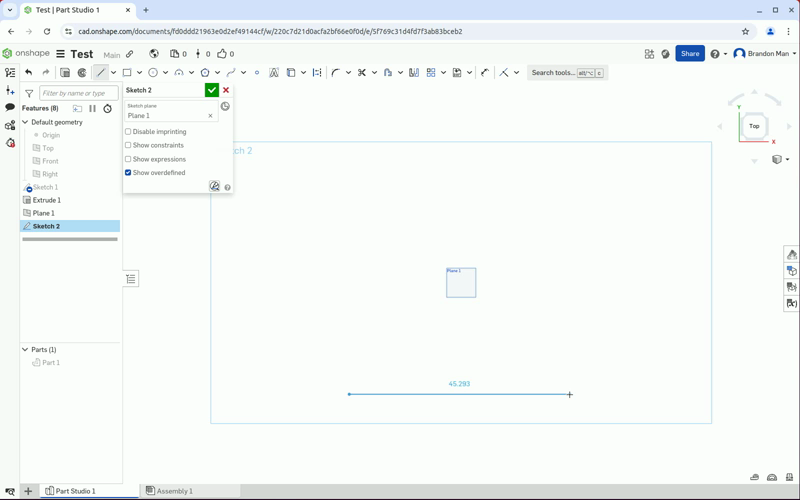
key_down(shift)
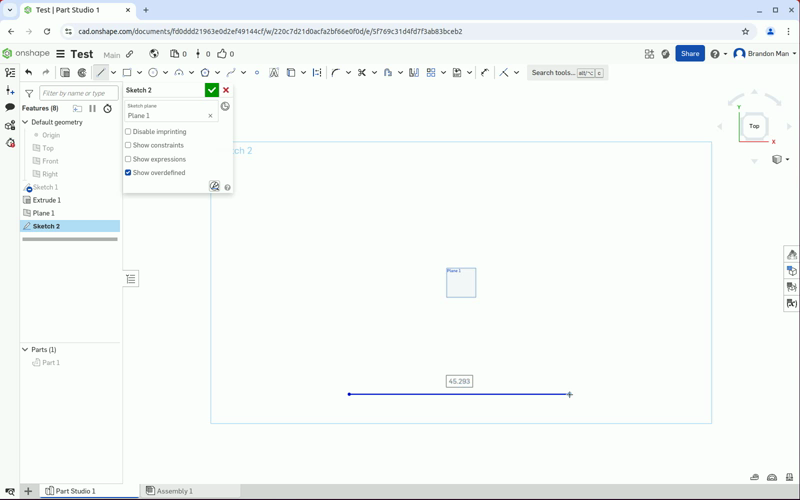
mouse_move(569, 174)
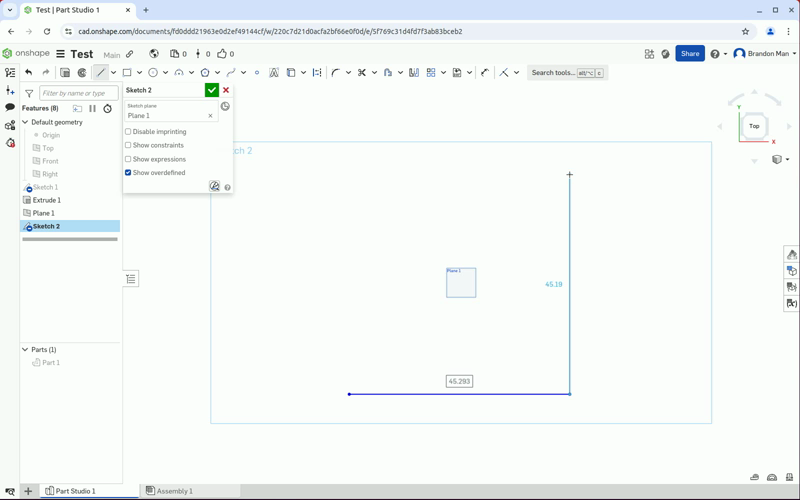
click(569, 174)
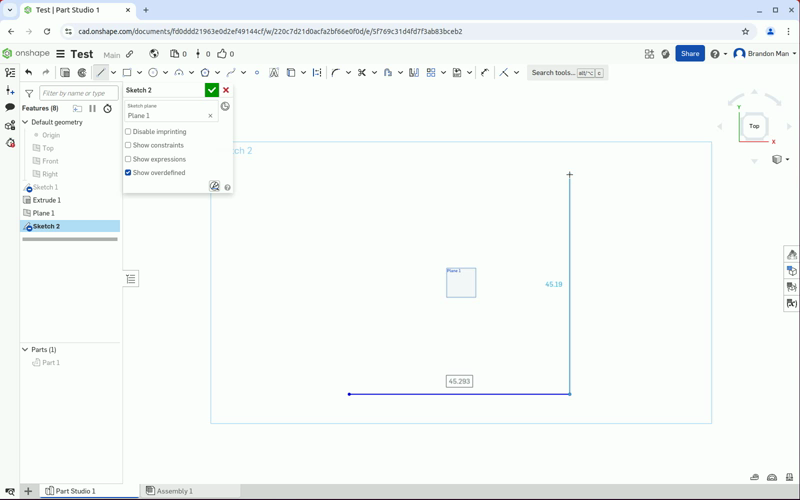
key_up(shift)
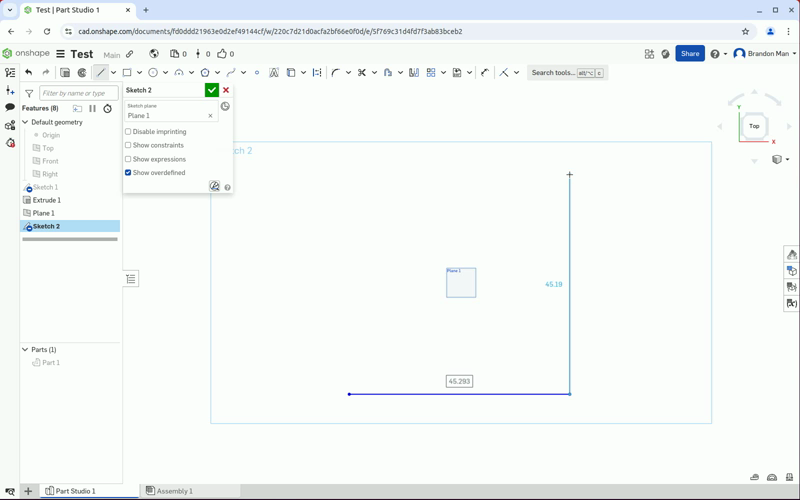
key_down(shift)
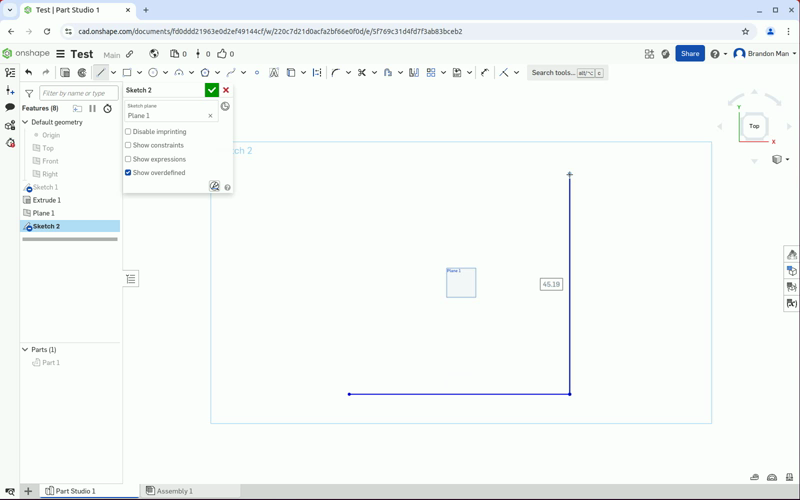
mouse_move(349, 174)
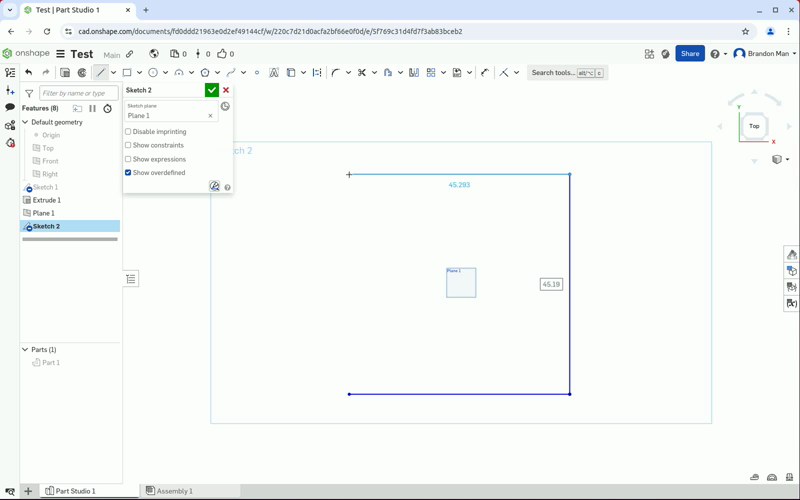
click(349, 174)
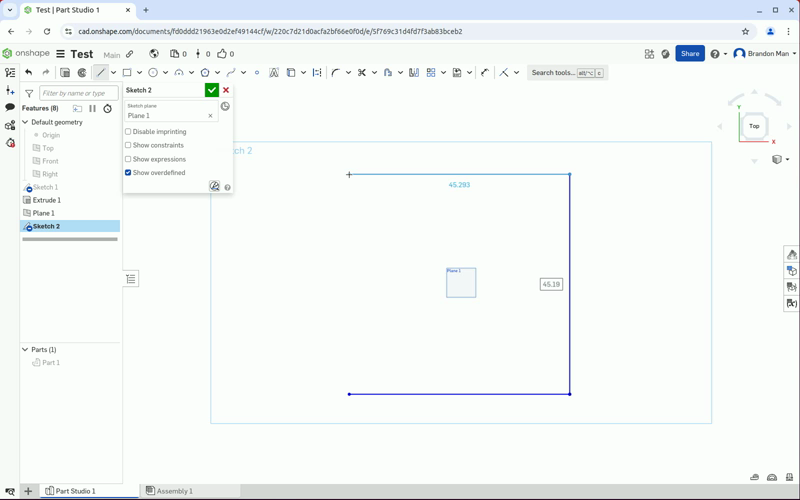
key_up(shift)
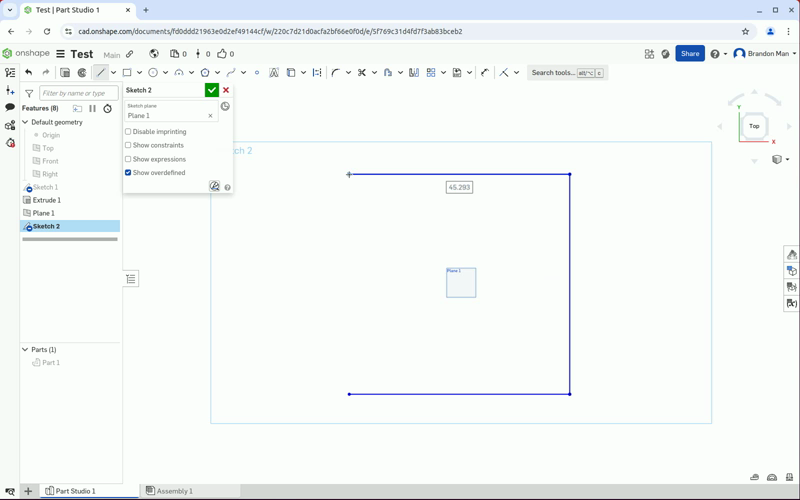
key_down(shift)
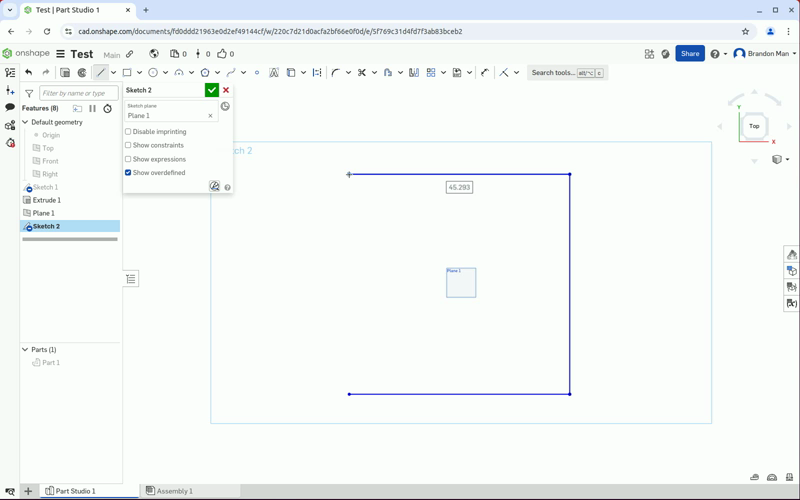
mouse_move(349, 394)
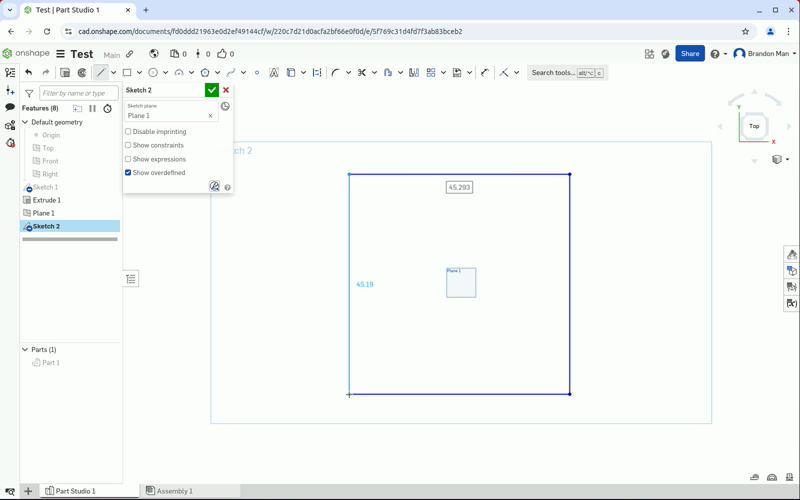
key_up(shift)
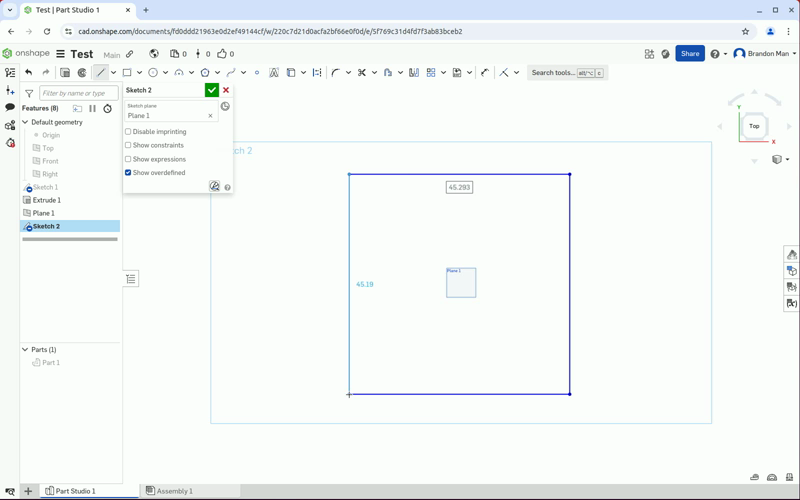
click(349, 394)
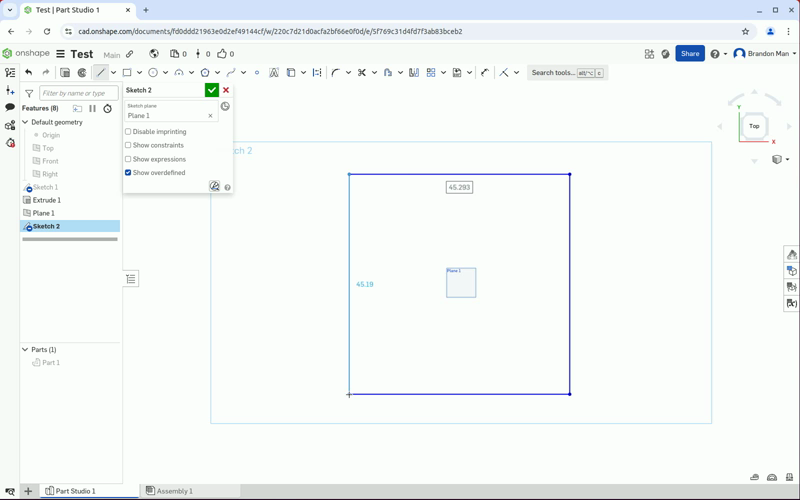
key(esc)
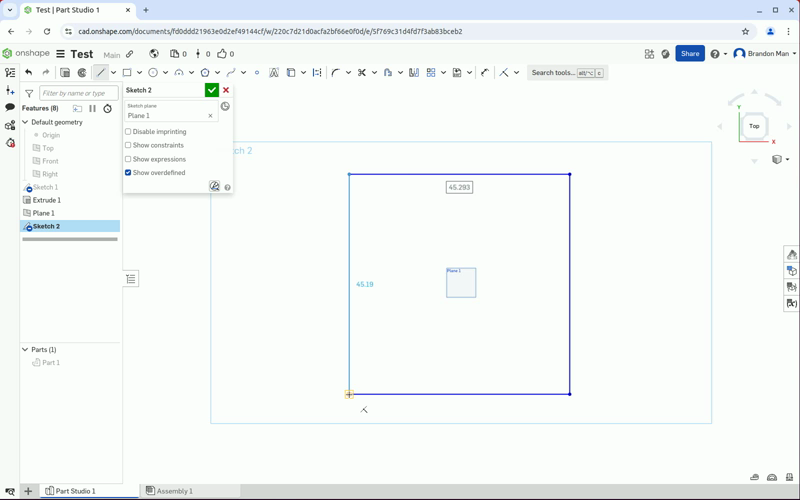
mouse_move(392, 328)
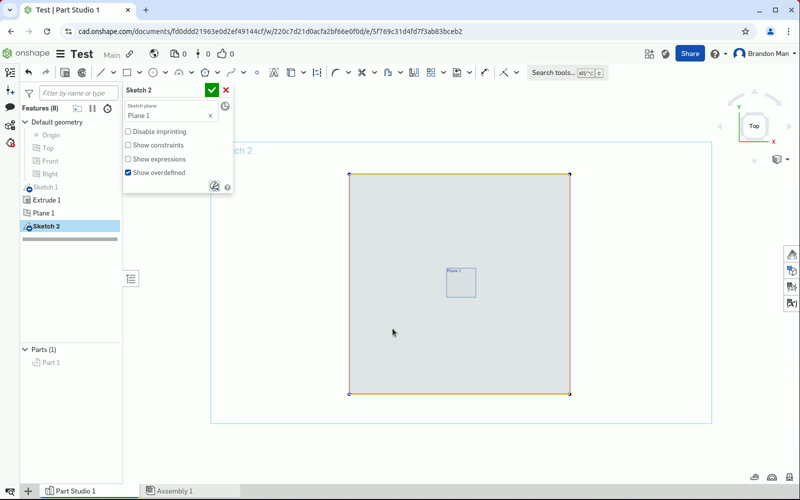
click(392, 328)
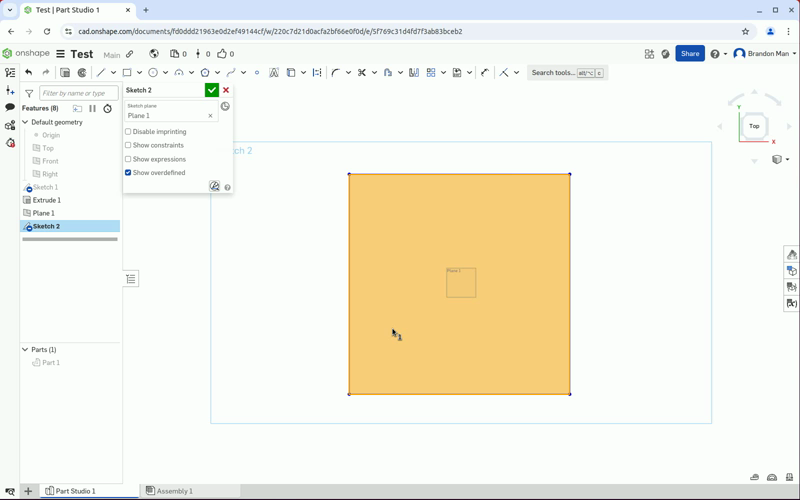
mouse_move(73, 352)
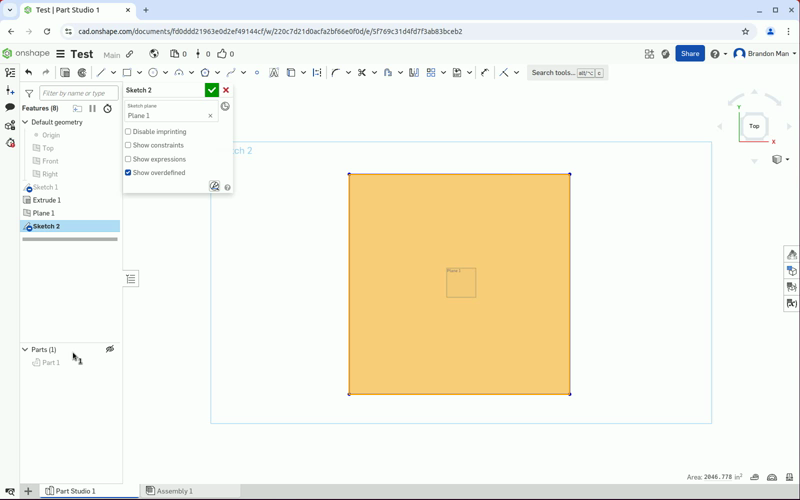
key(shift+y)
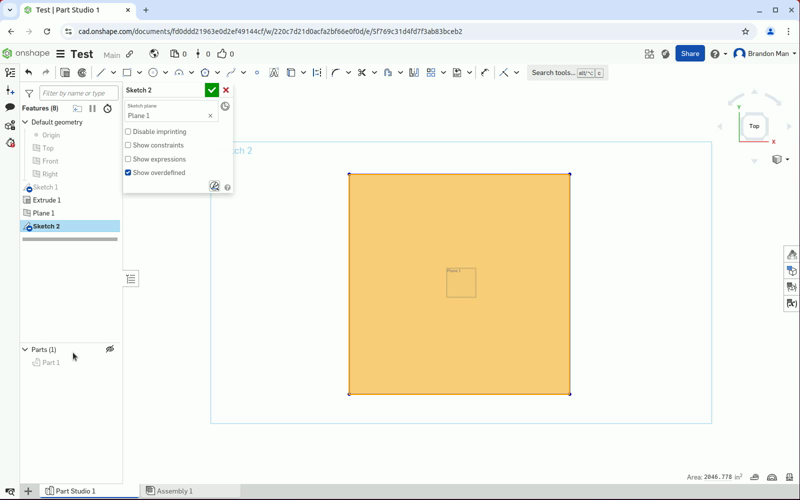
key(shift+e)
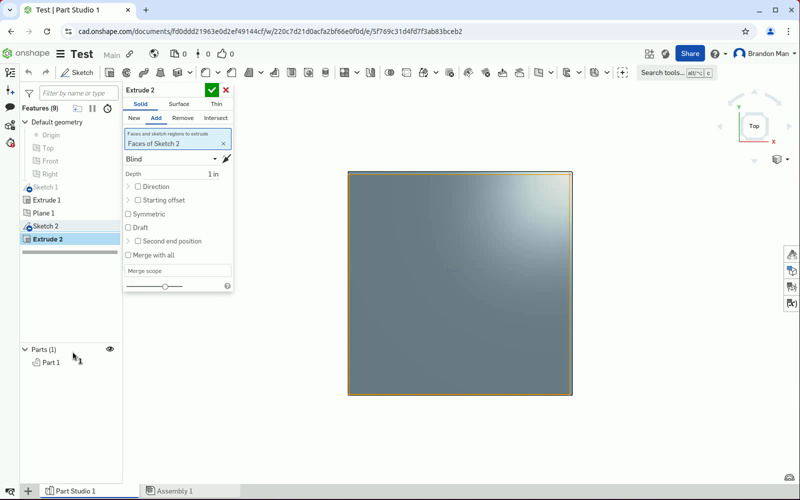
mouse_move(143, 106)
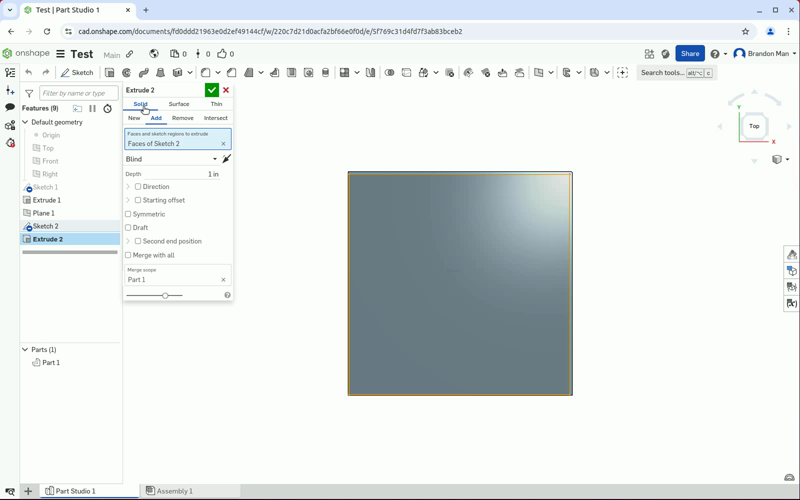
click(143, 106)
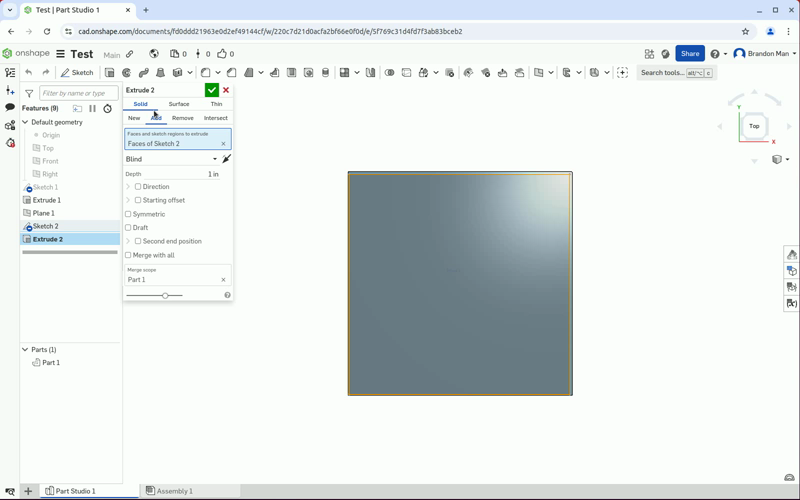
mouse_move(186, 120)
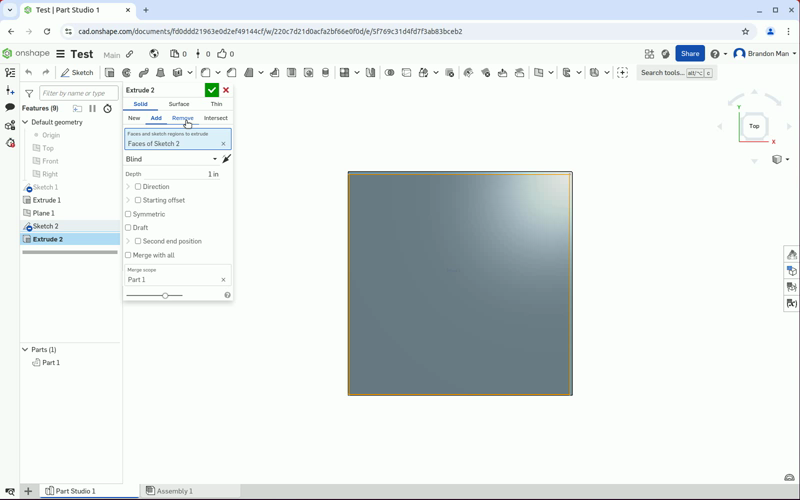
click(186, 120)
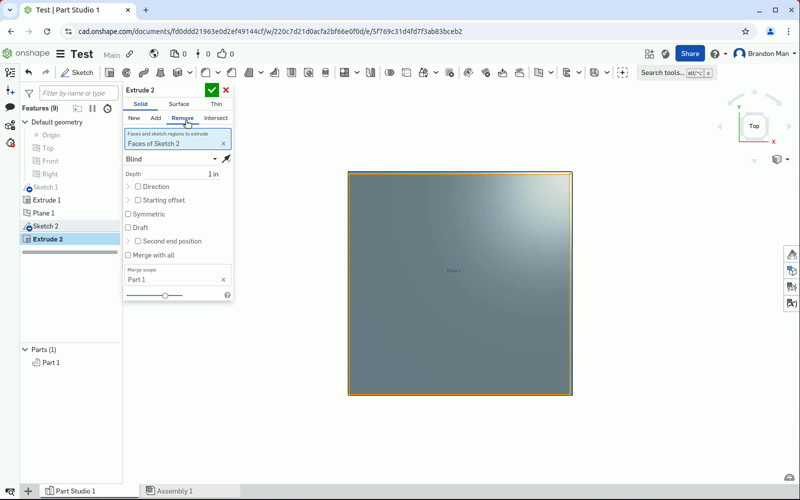
key(tab, 4)
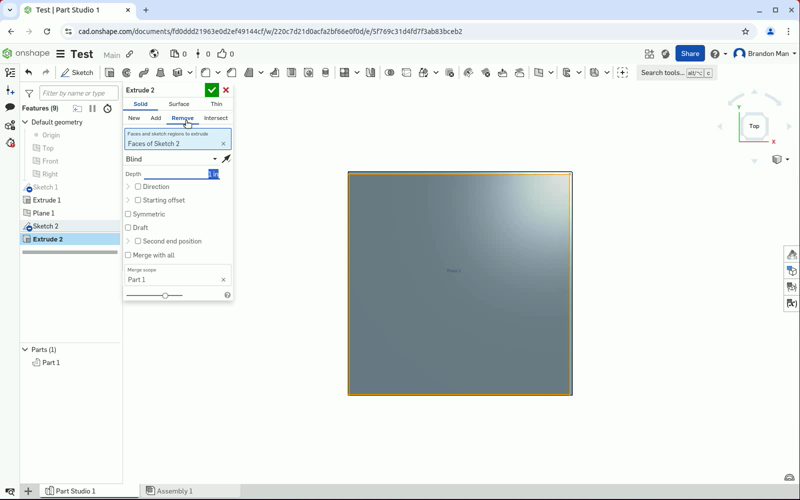
text(10.832)
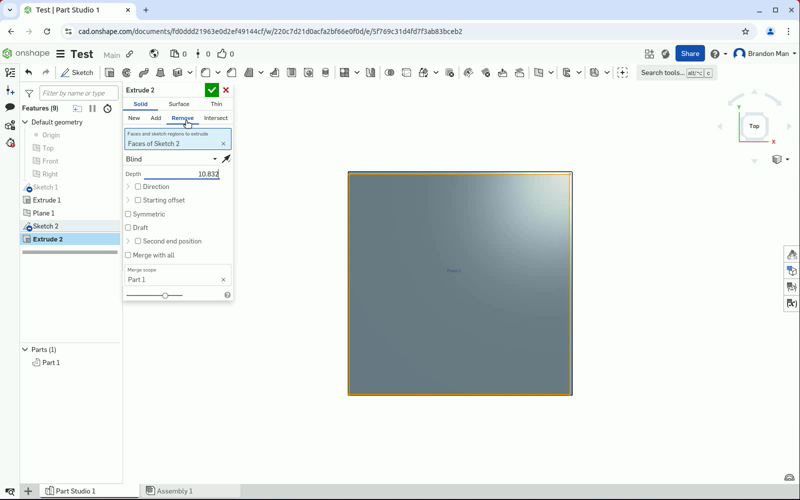
key(tab, 6)
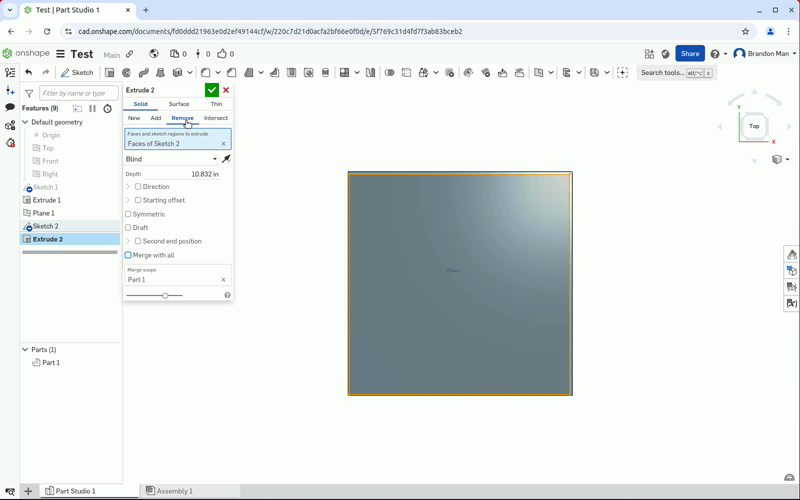
key(space)
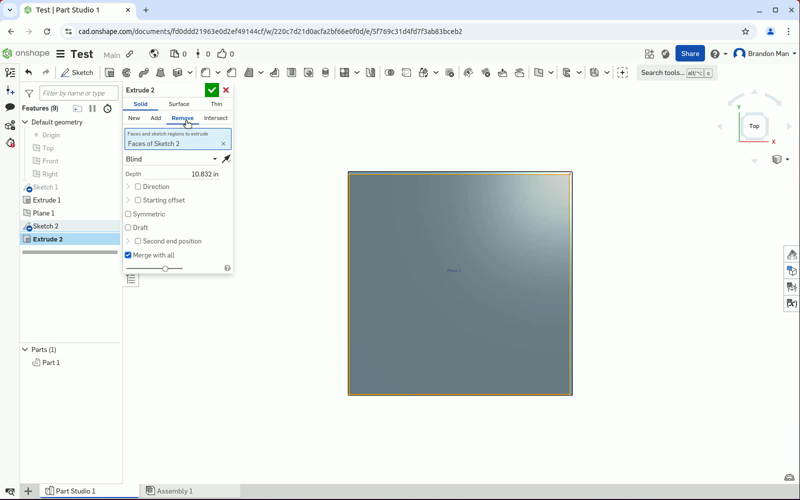
key(enter)
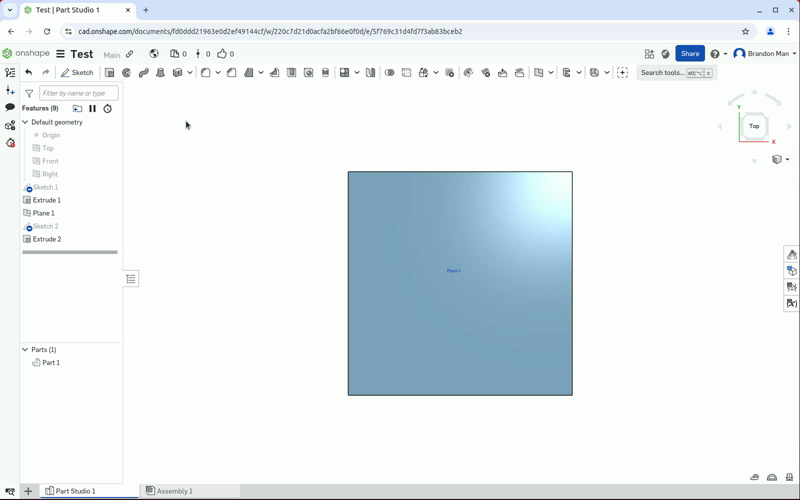
key(shift+h)
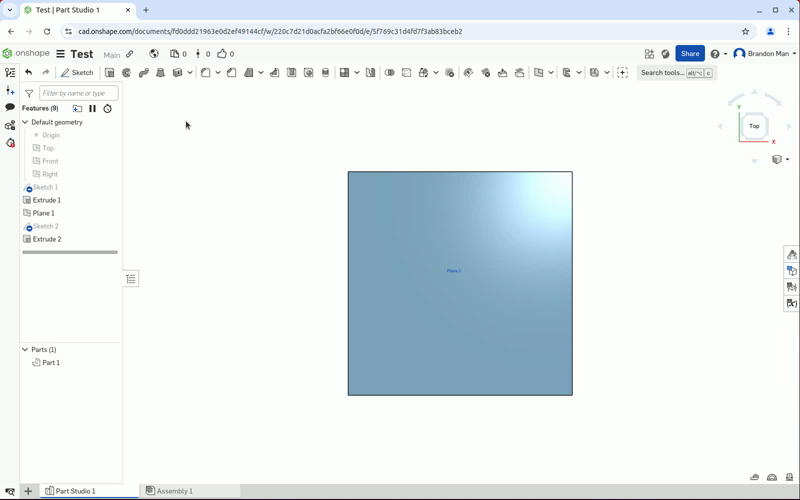
key(shift+h)
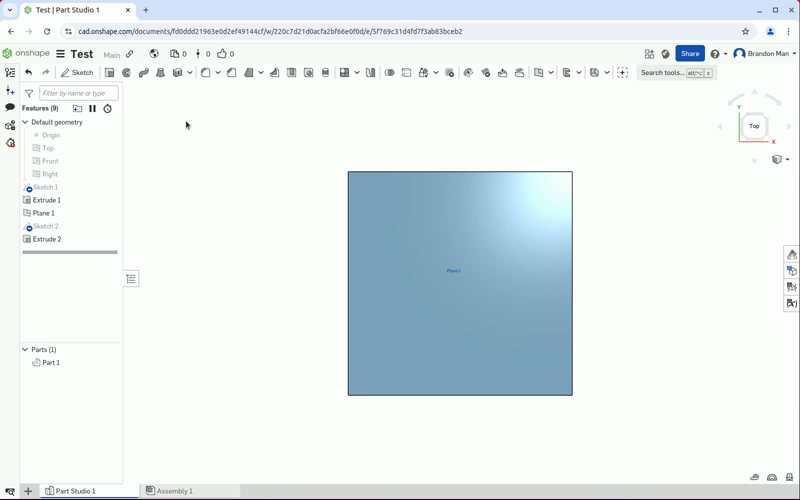
key(shift+7)
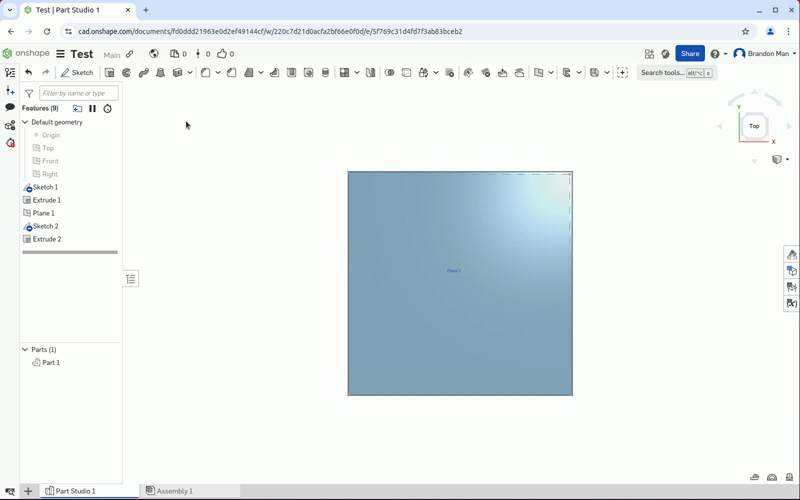
key(up, 3)
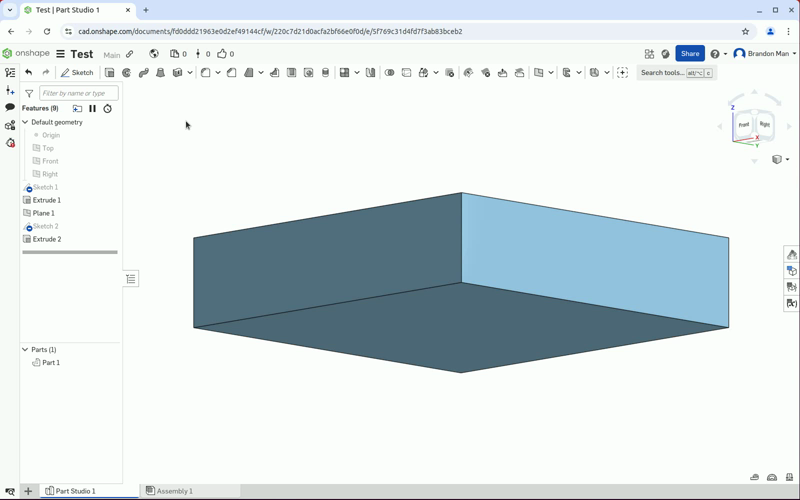
key(left, 3)
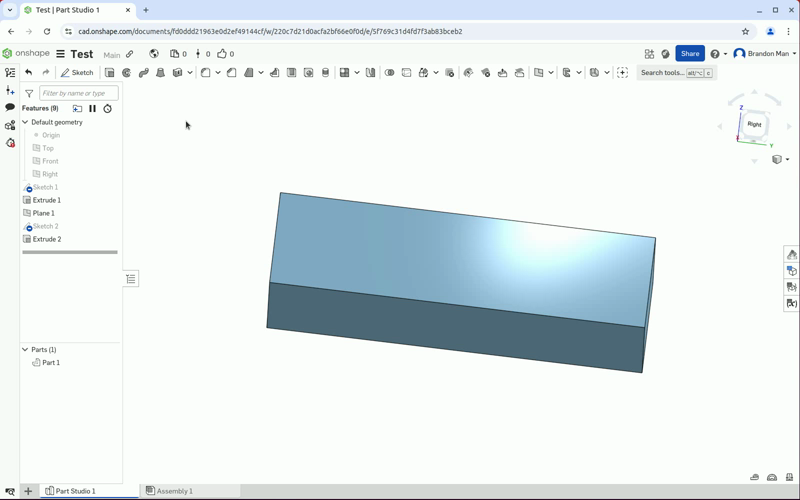
key(right, 3)
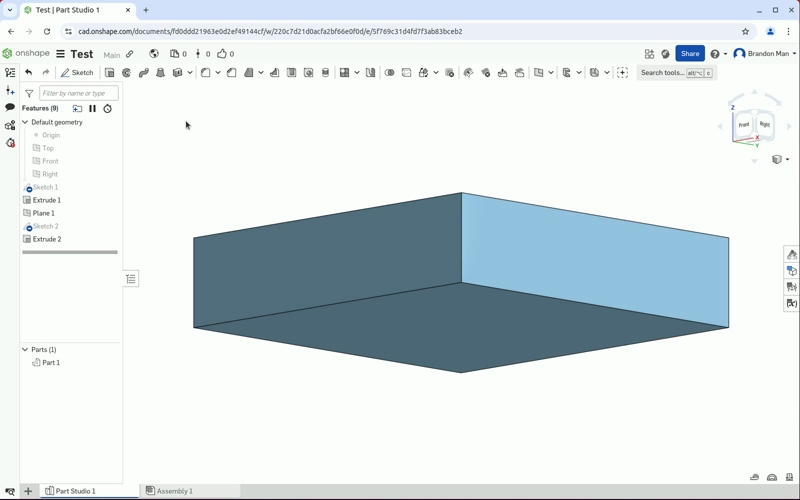
key(down, 3)
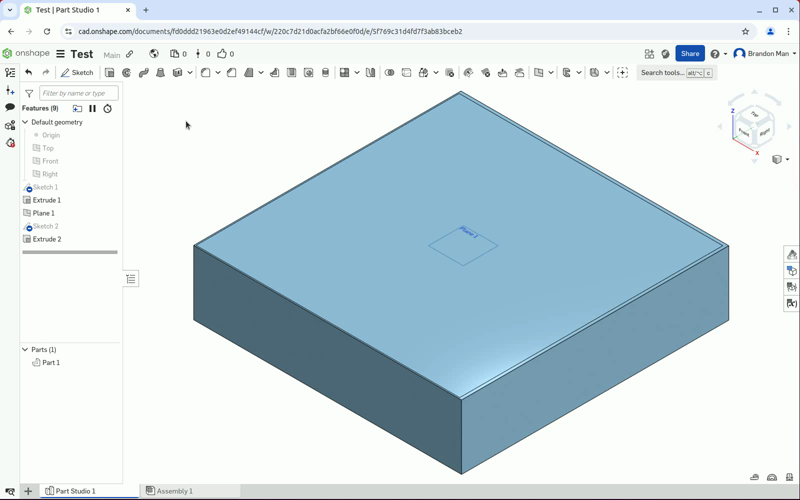
mouse_move(73, 189)
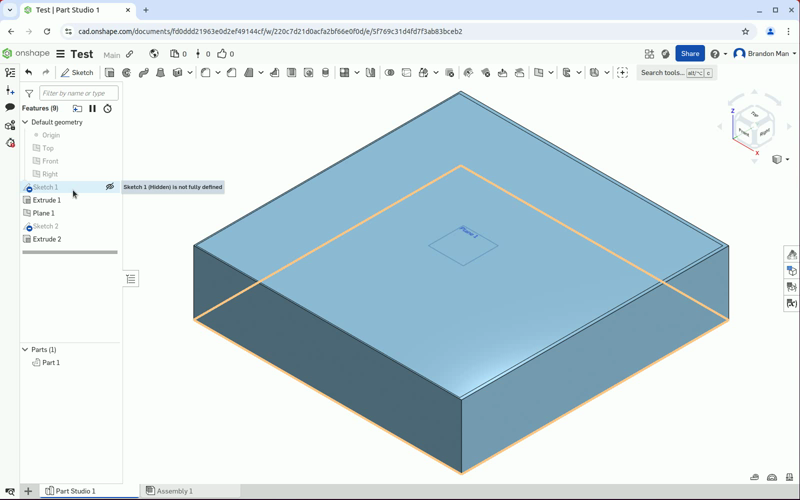
click(73, 189)